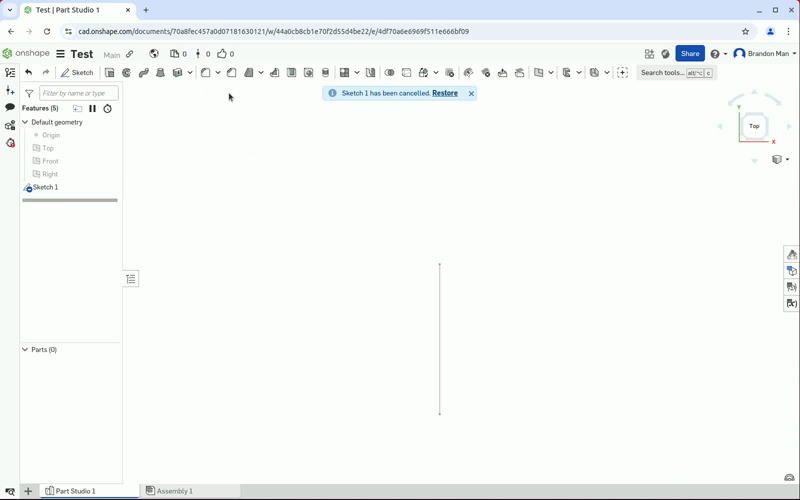
key(shift+h)
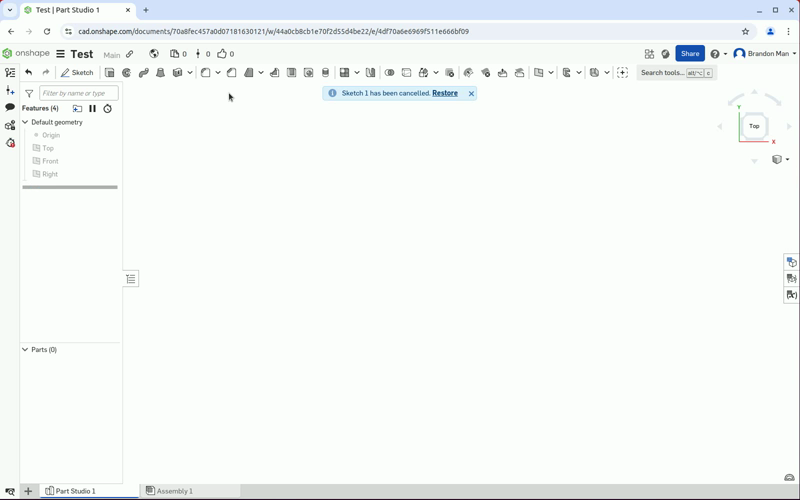
mouse_move(73, 352)
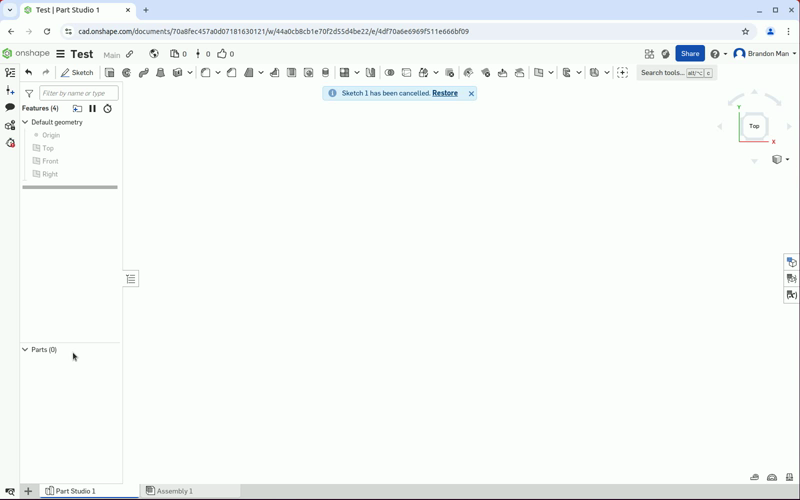
key(y)
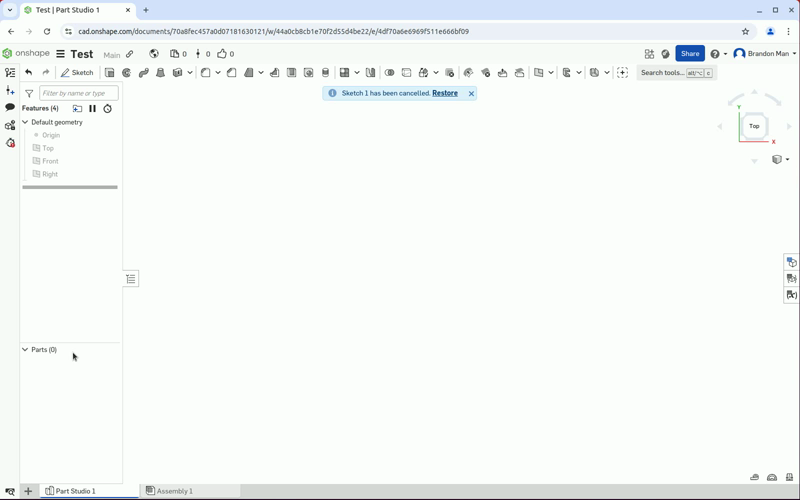
key(shift+p)
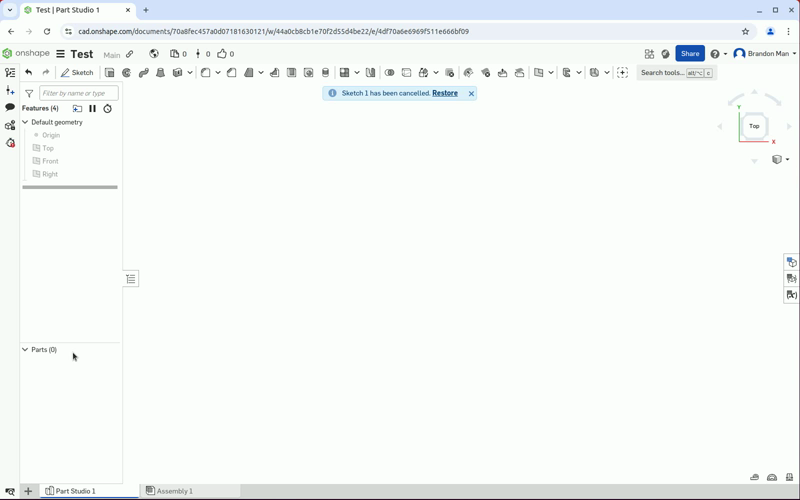
key(space)
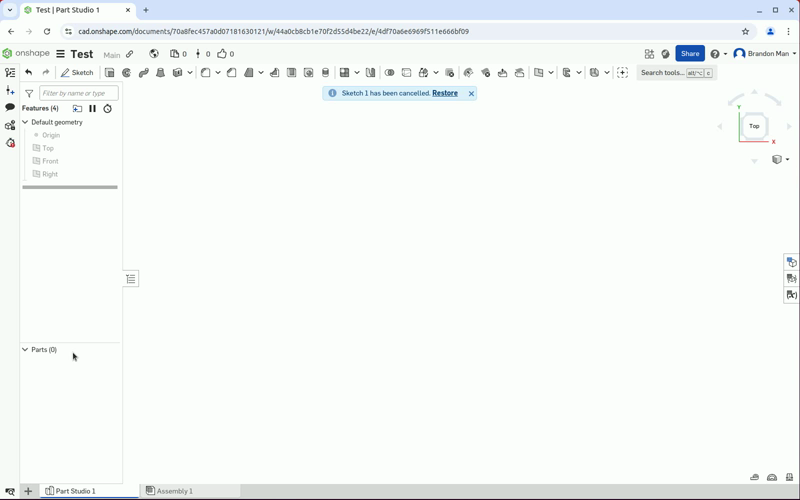
key_down(shift)
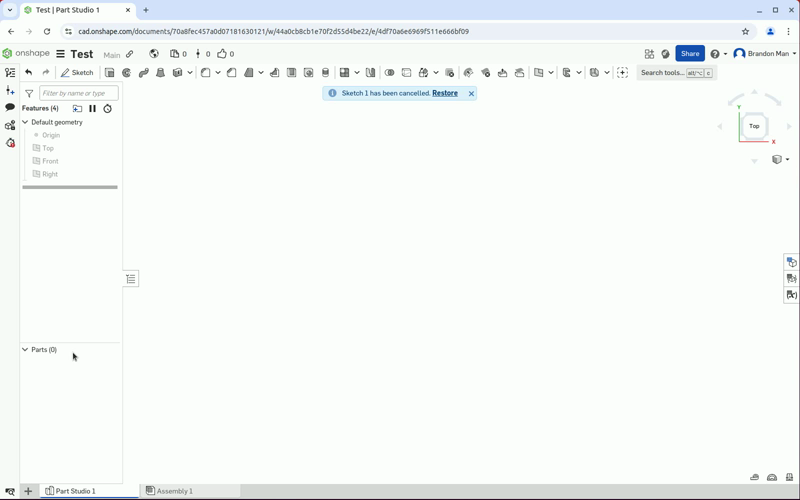
key(up)
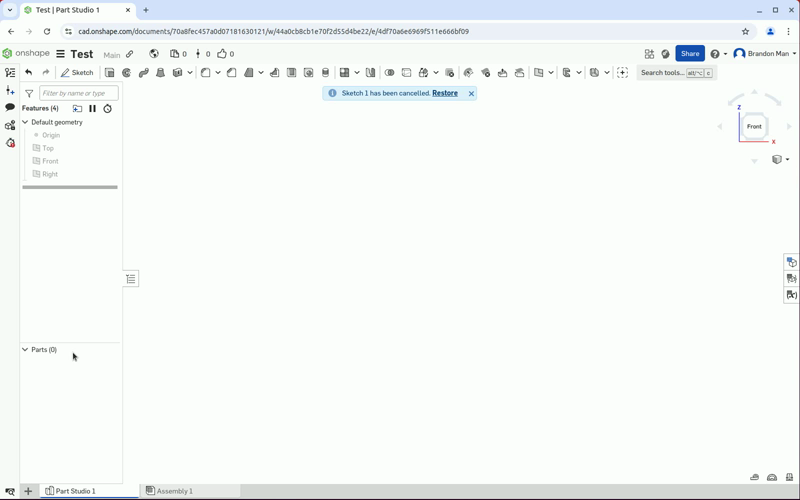
key_up(shift)
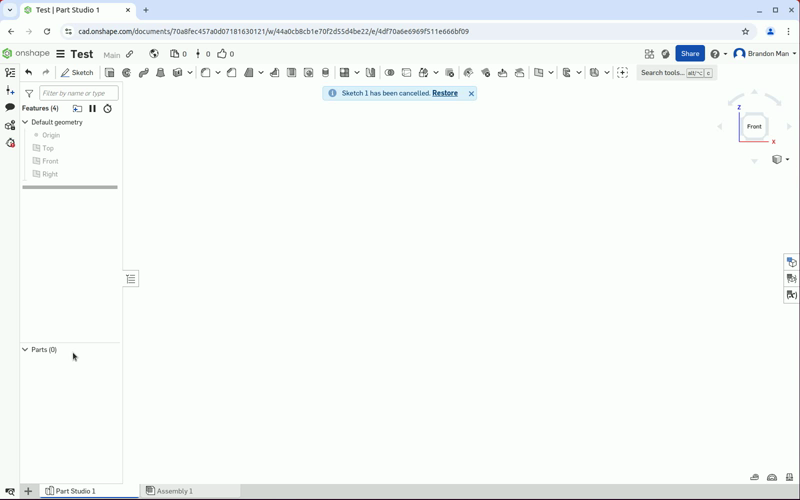
mouse_move(73, 352)
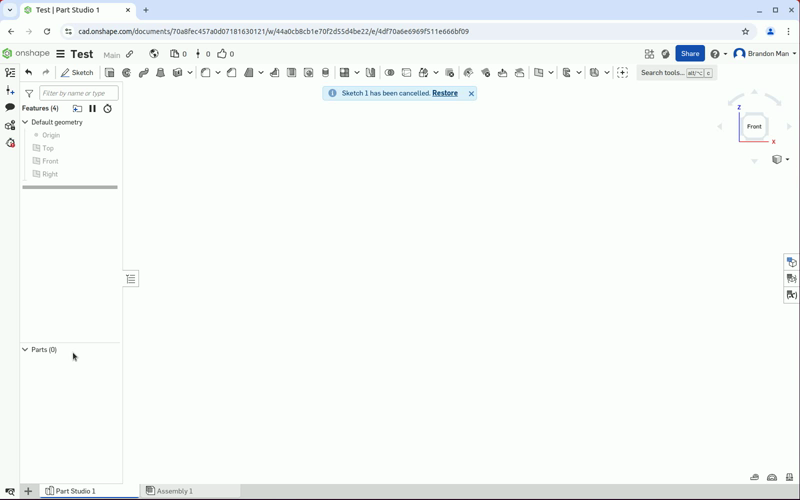
key(shift+y)
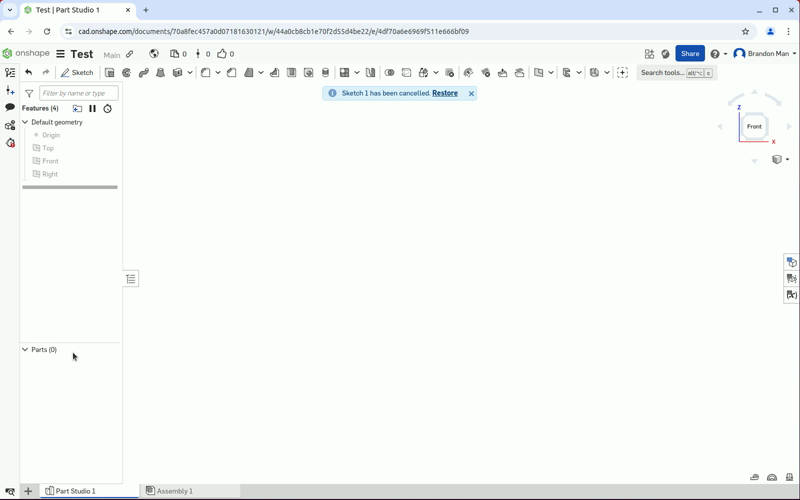
key(shift+s)
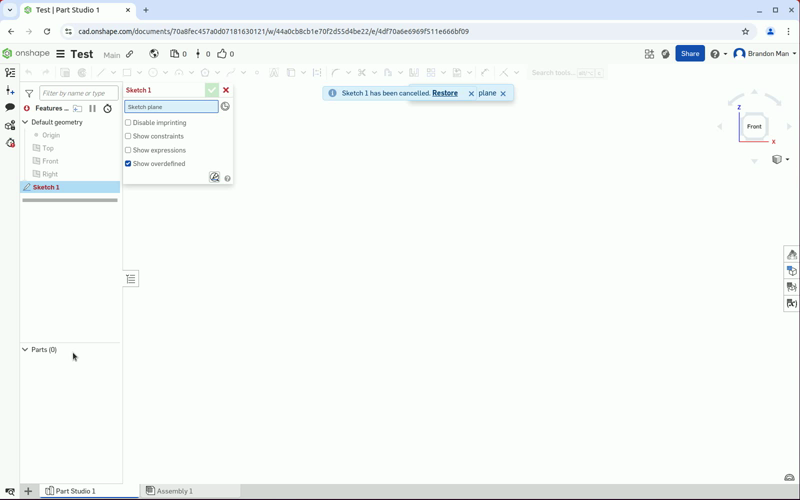
mouse_move(73, 163)
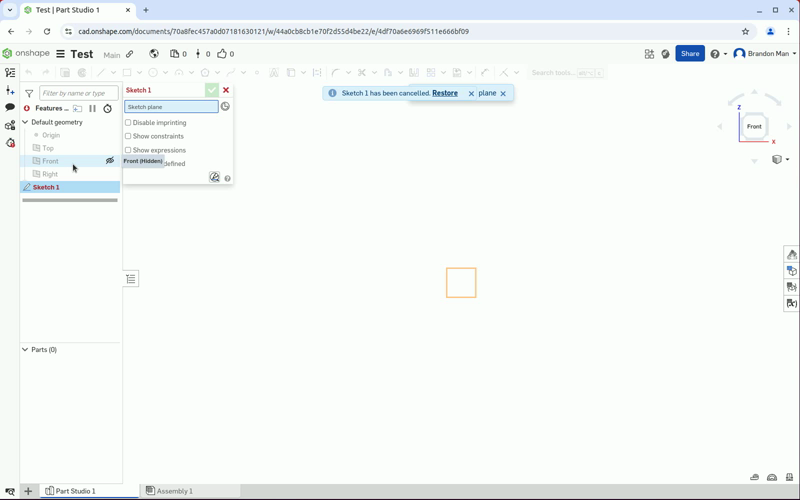
click(73, 163)
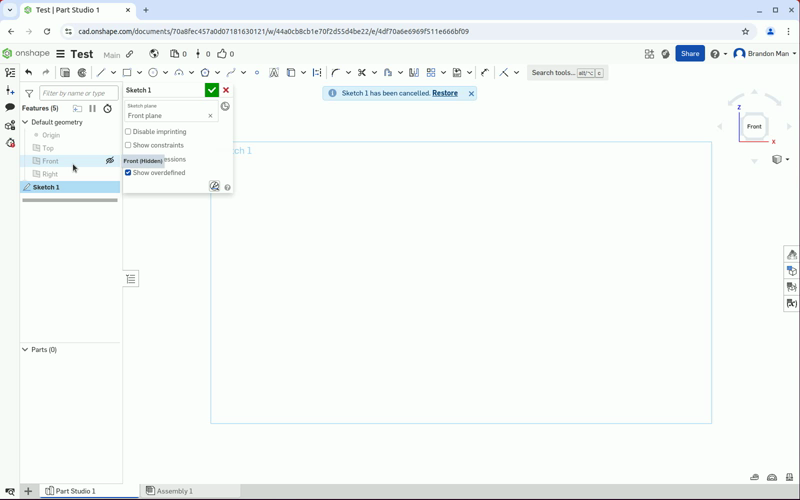
mouse_move(73, 352)
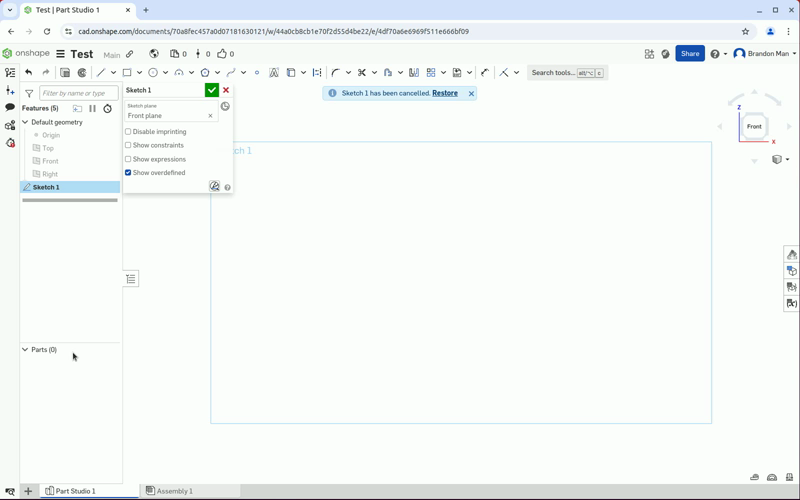
key(y)
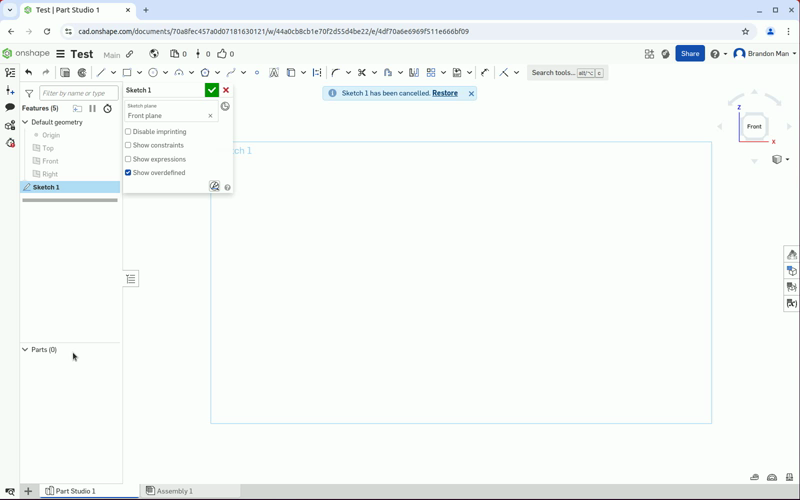
key(l)
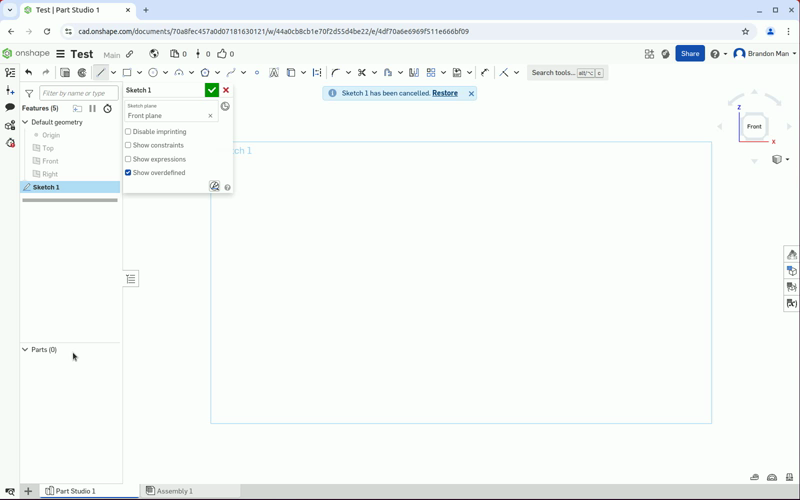
key_down(shift)
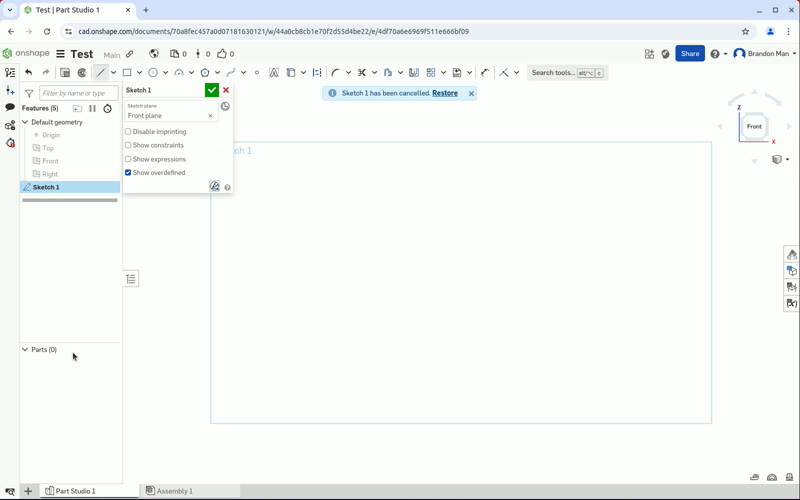
mouse_move(410, 330)
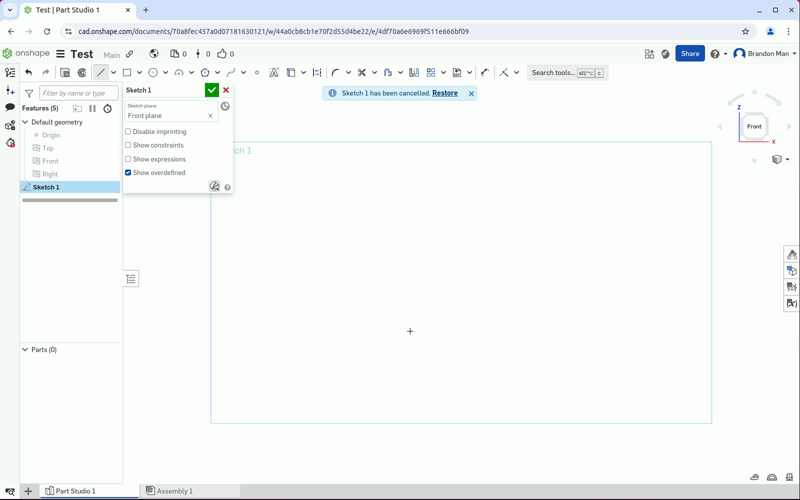
click(410, 330)
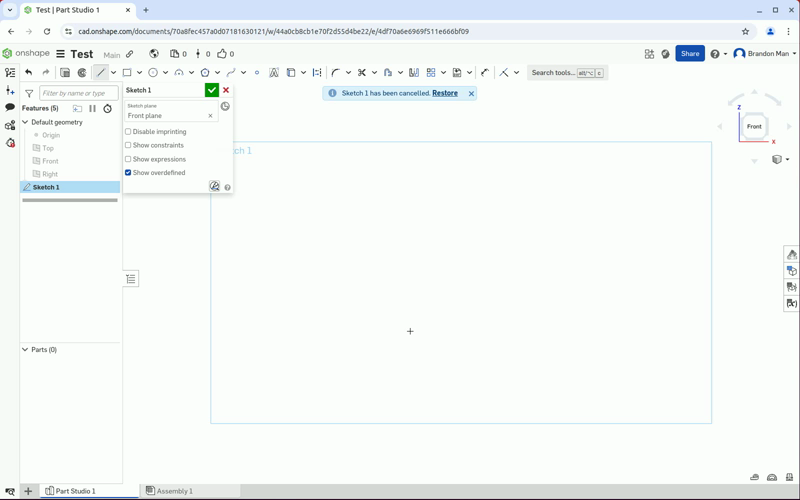
key_up(shift)
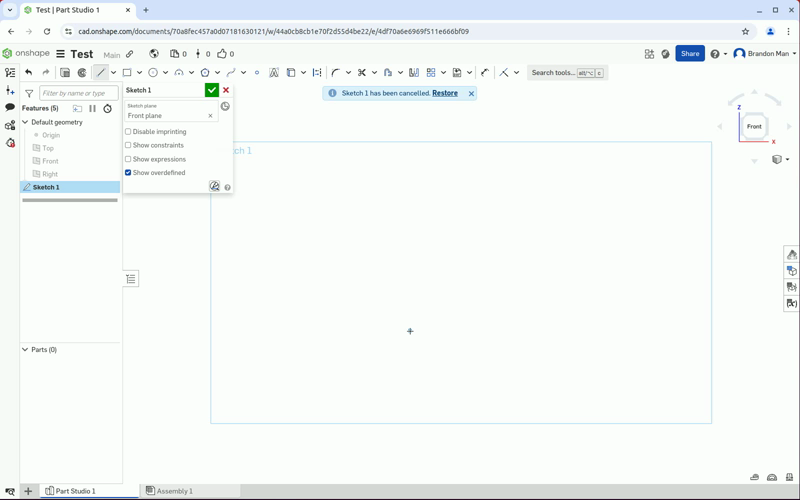
key_down(shift)
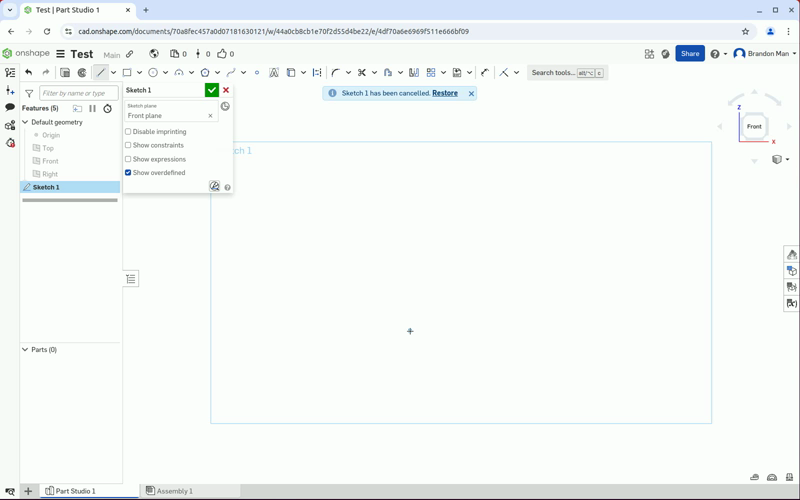
mouse_move(522, 330)
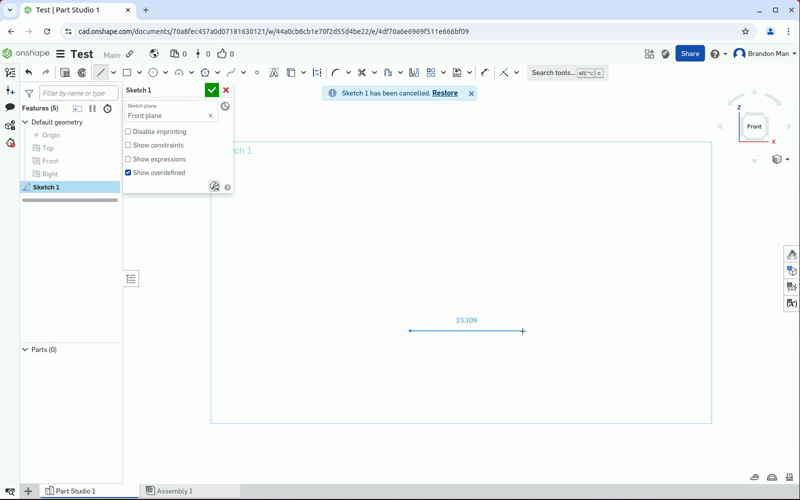
click(522, 330)
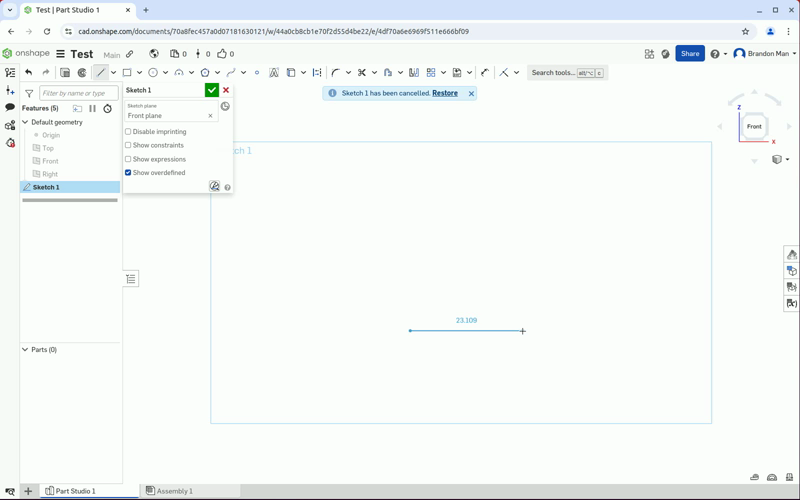
key_up(shift)
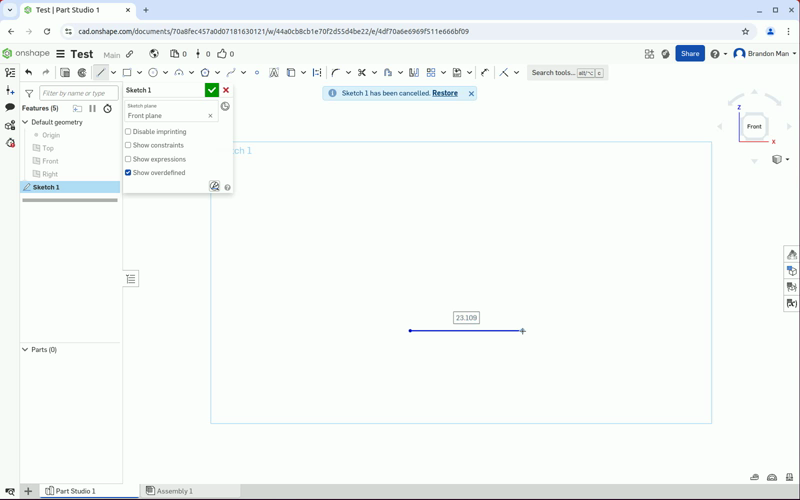
key_down(shift)
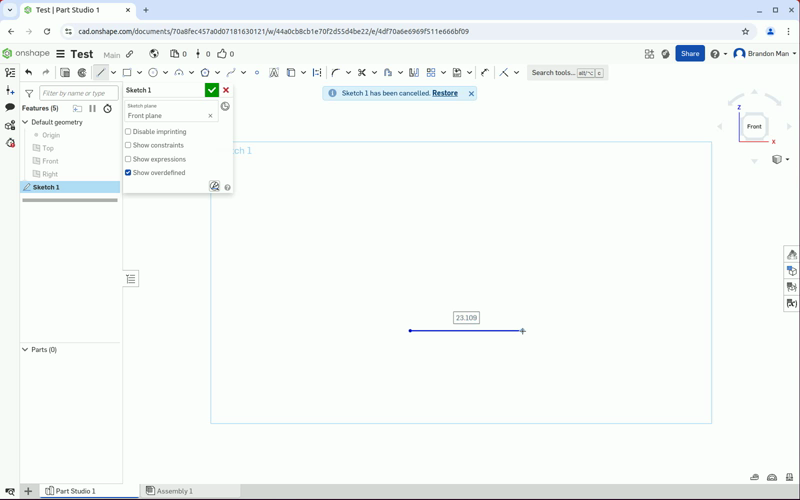
mouse_move(522, 240)
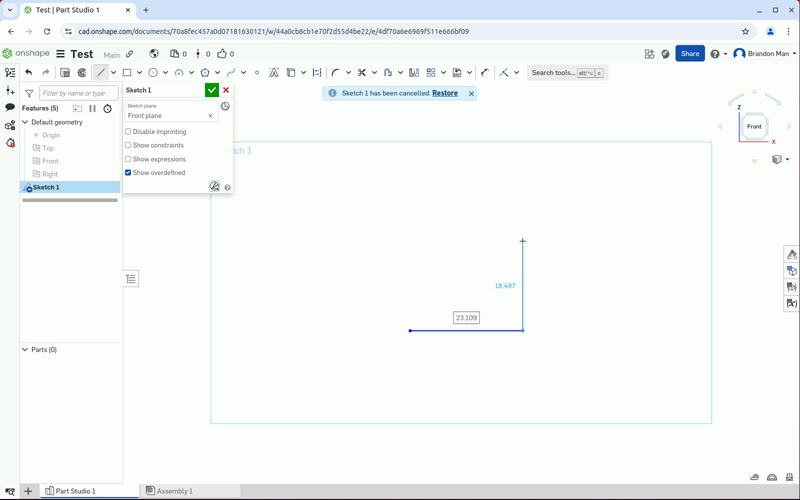
click(522, 240)
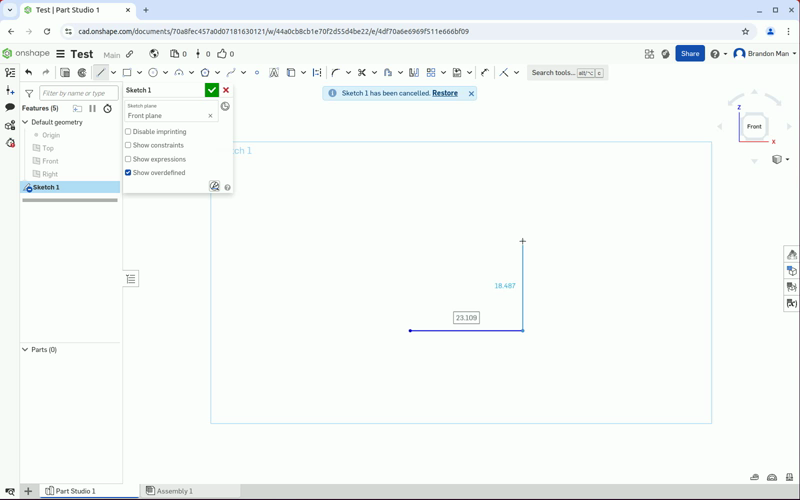
key_up(shift)
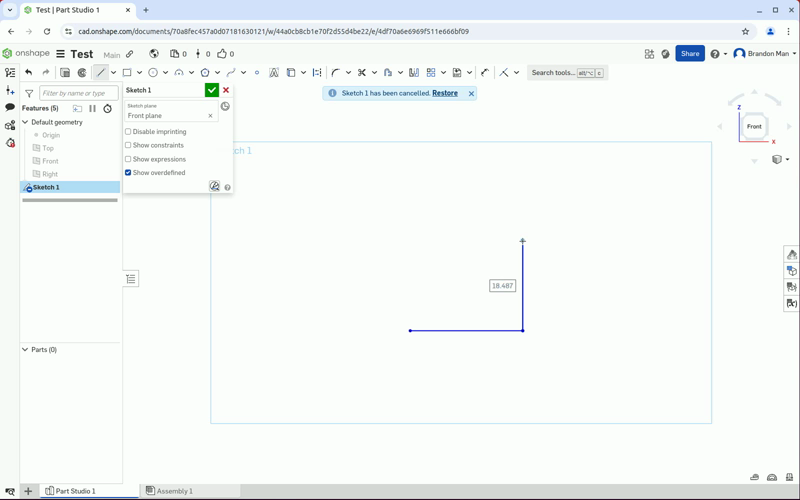
key_down(shift)
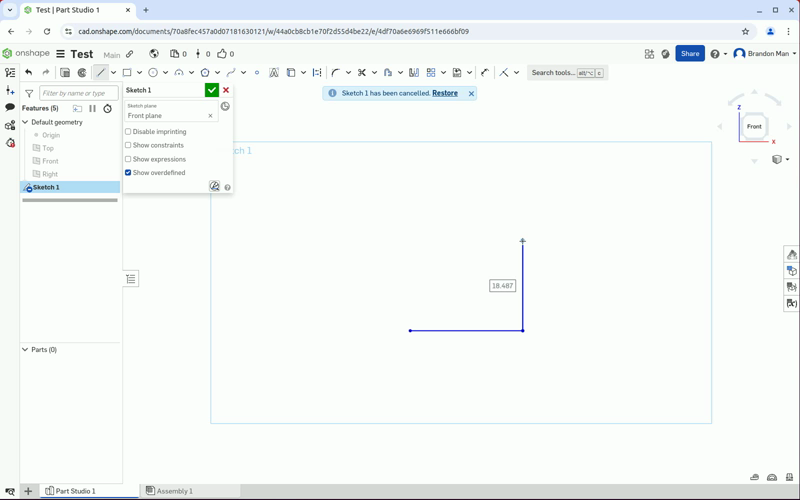
mouse_move(410, 240)
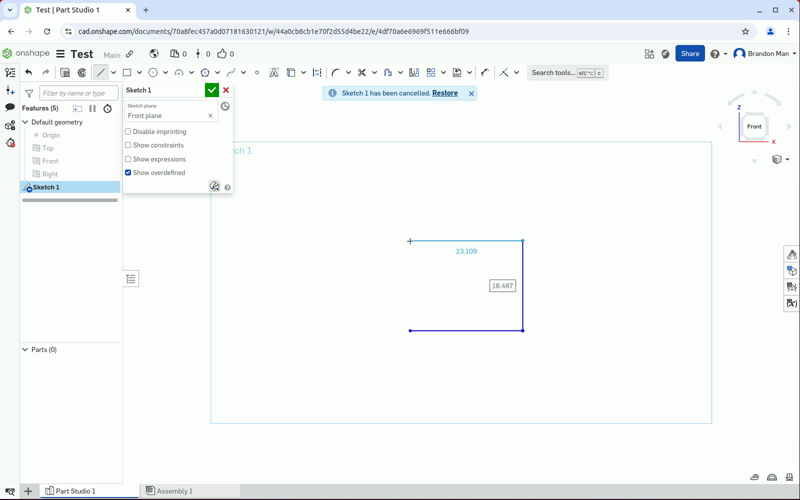
click(410, 240)
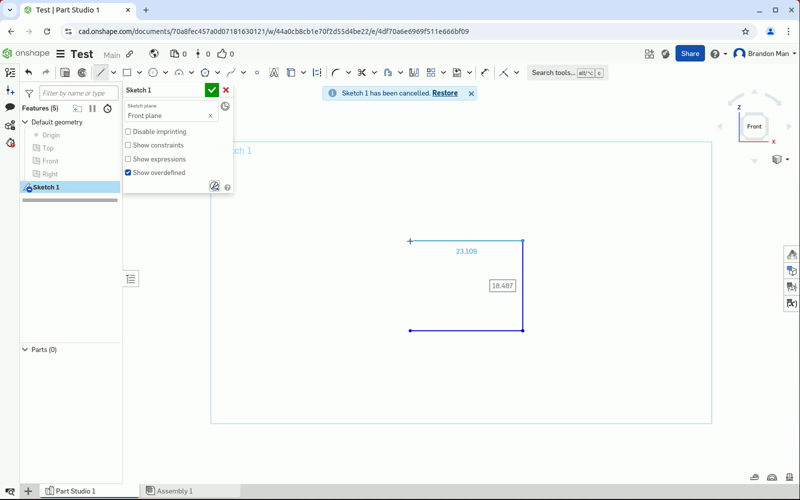
key_up(shift)
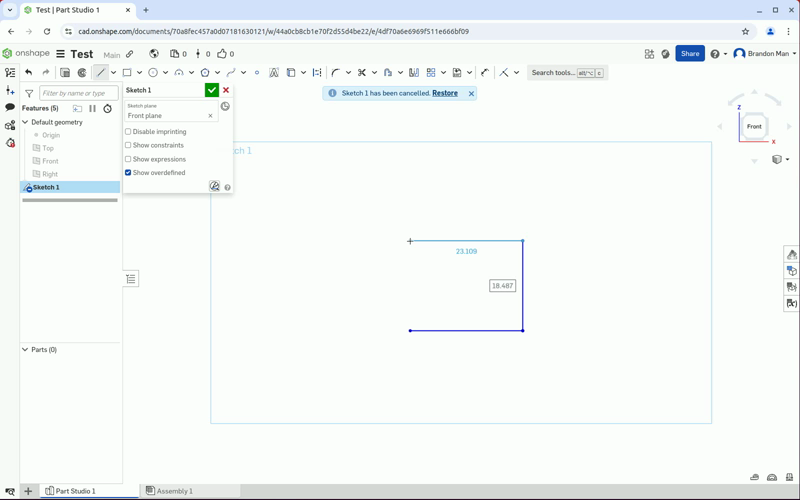
key_down(shift)
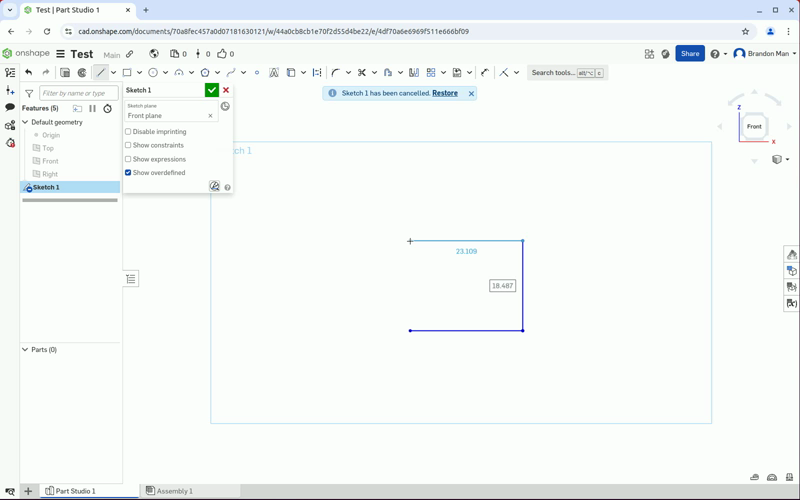
mouse_move(410, 330)
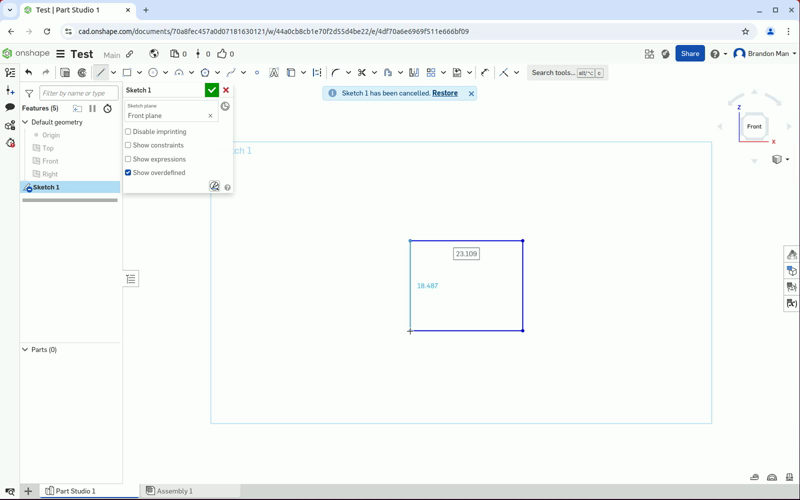
key_up(shift)
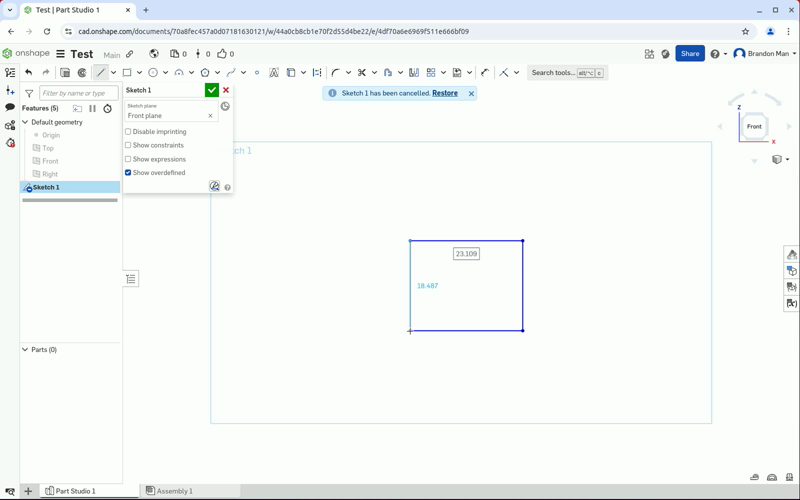
click(410, 330)
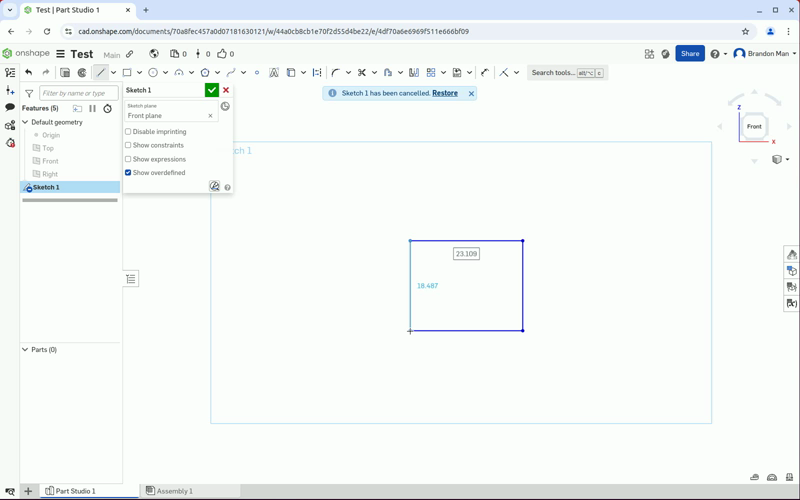
key(esc)
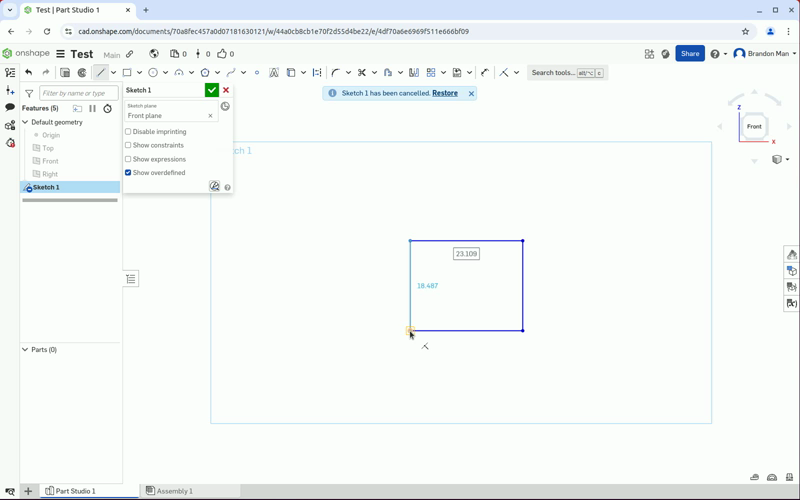
mouse_move(455, 276)
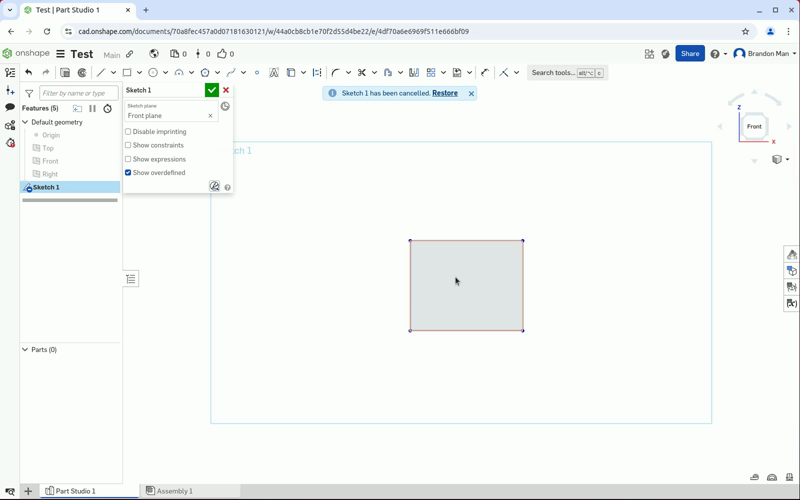
click(455, 276)
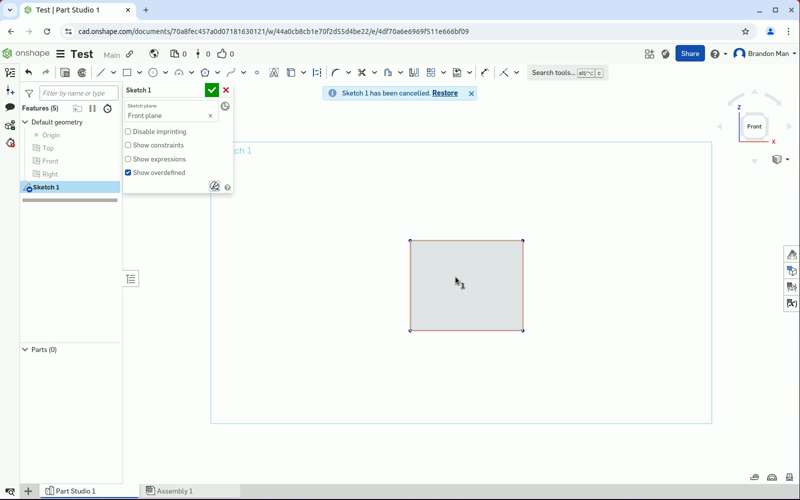
mouse_move(73, 352)
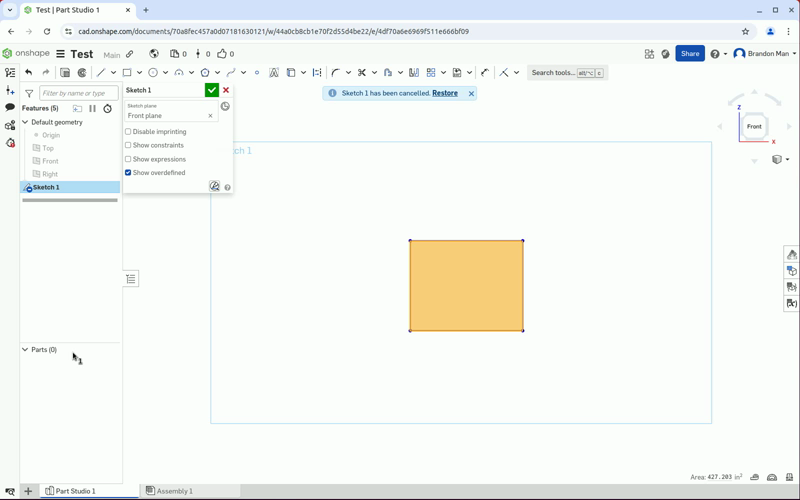
key(shift+y)
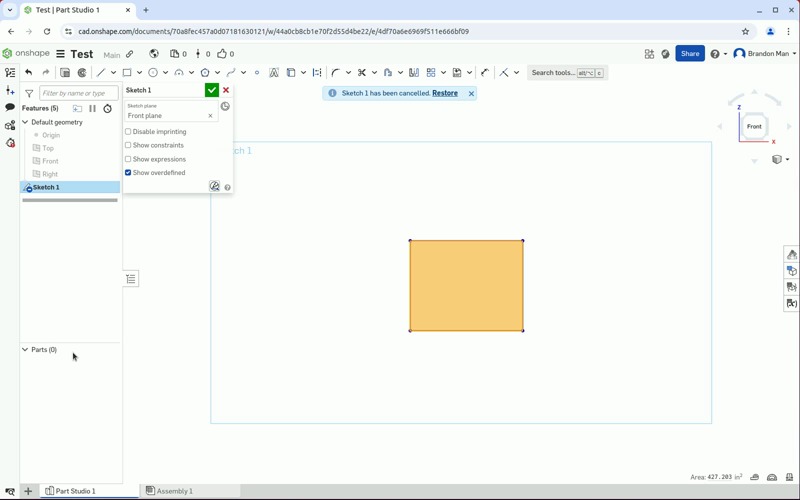
key(shift+e)
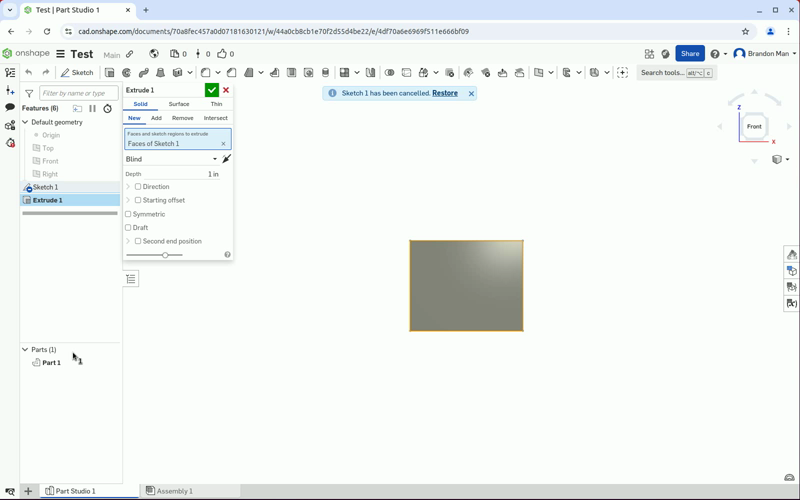
mouse_move(143, 106)
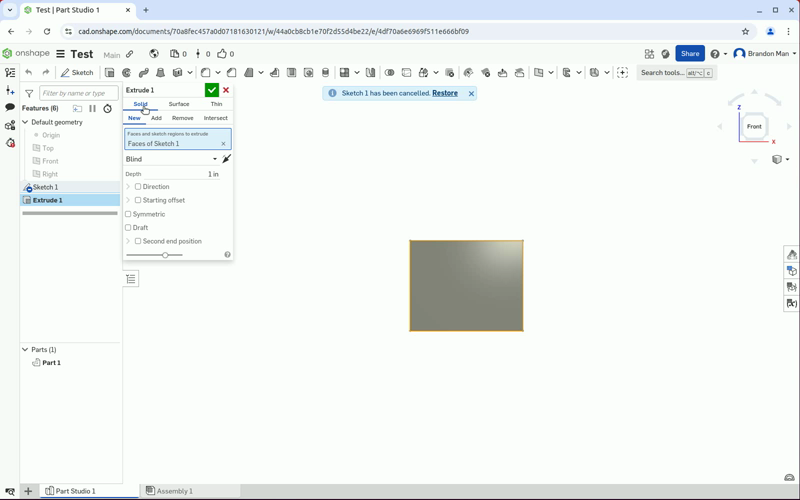
click(143, 106)
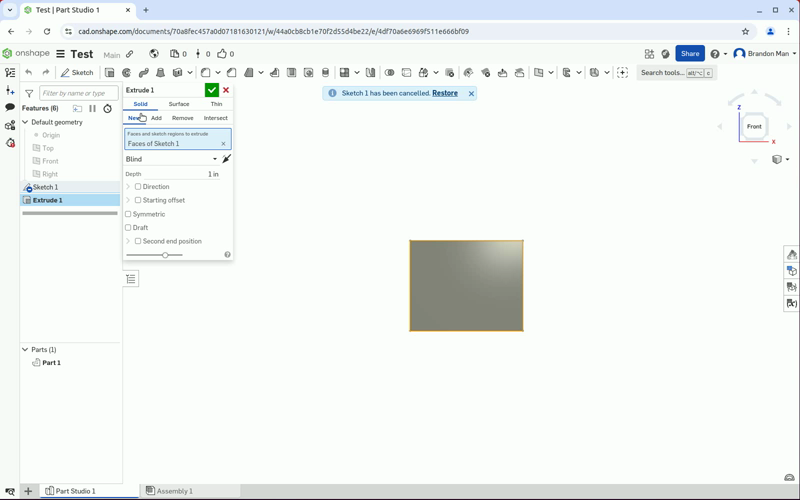
mouse_move(137, 120)
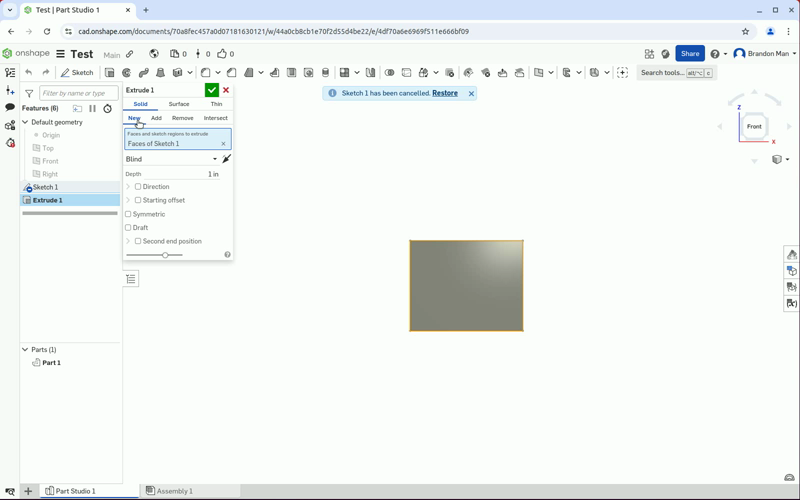
click(137, 120)
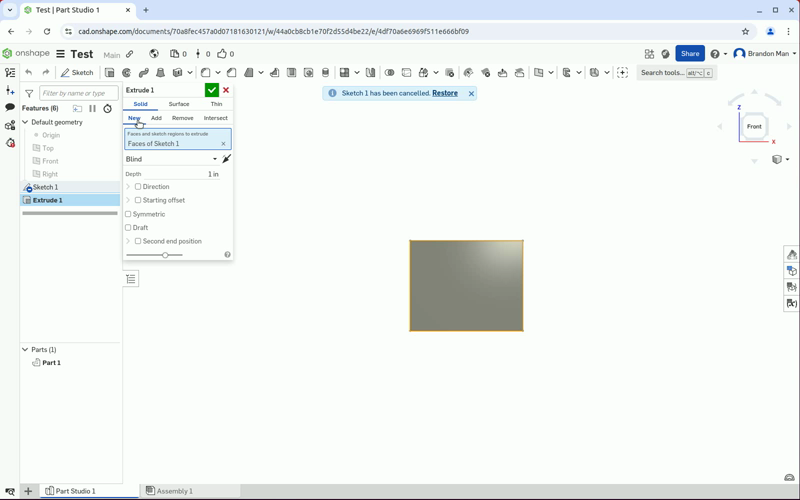
key(tab, 4)
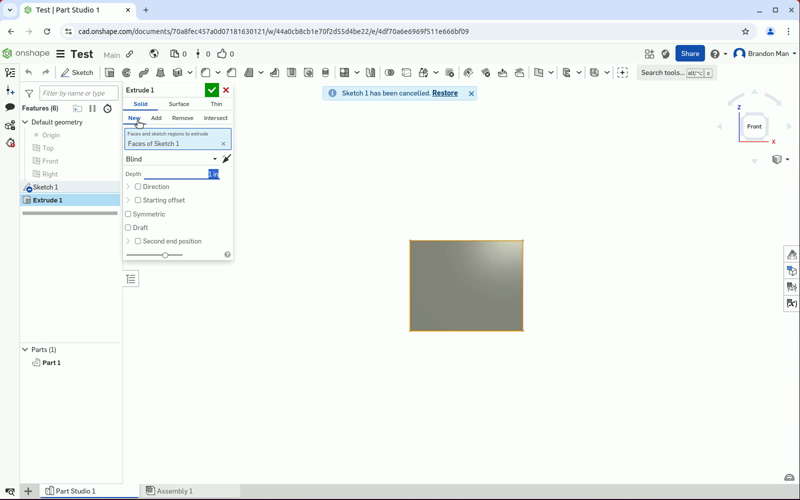
text(23.108)
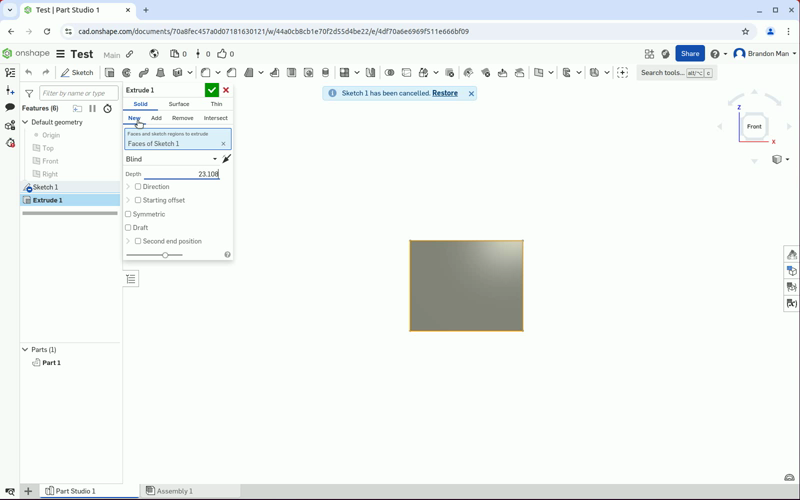
key(enter)
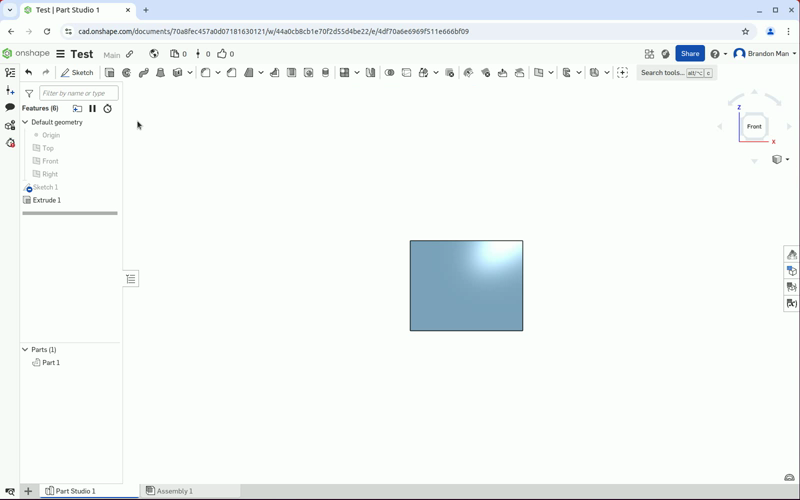
key(shift+h)
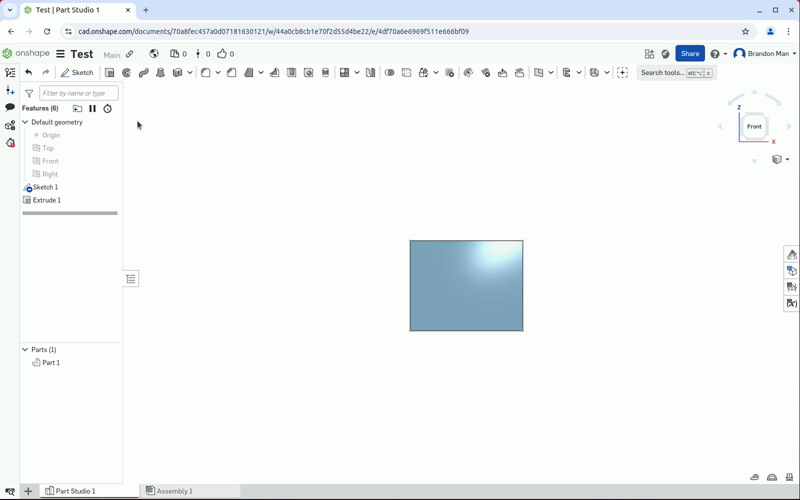
key(shift+h)
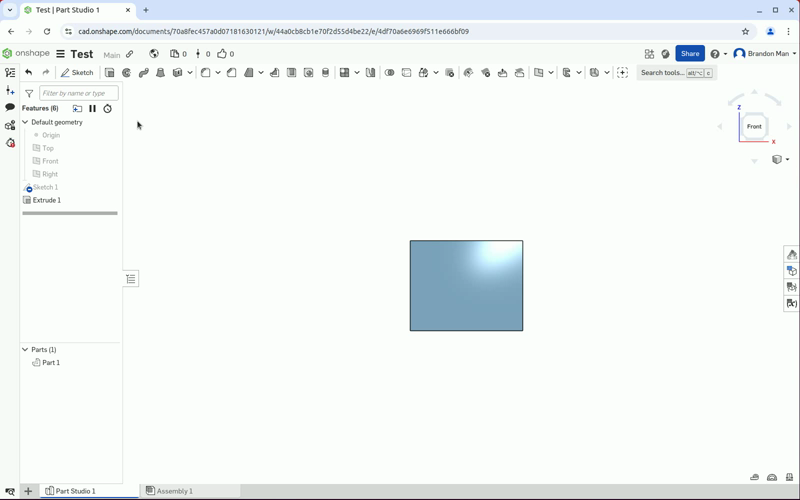
mouse_move(73, 189)
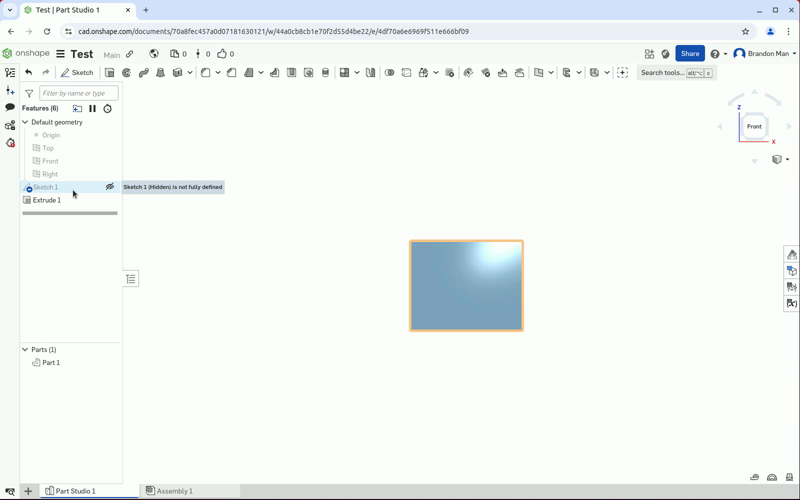
click(73, 189)
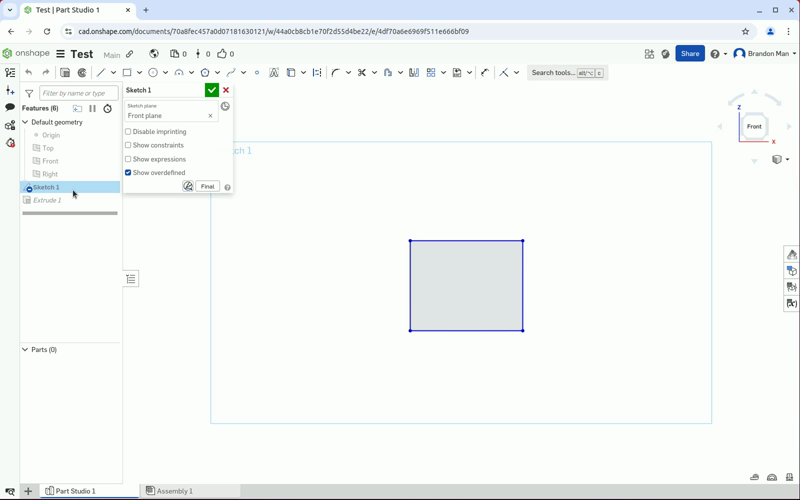
mouse_move(229, 92)
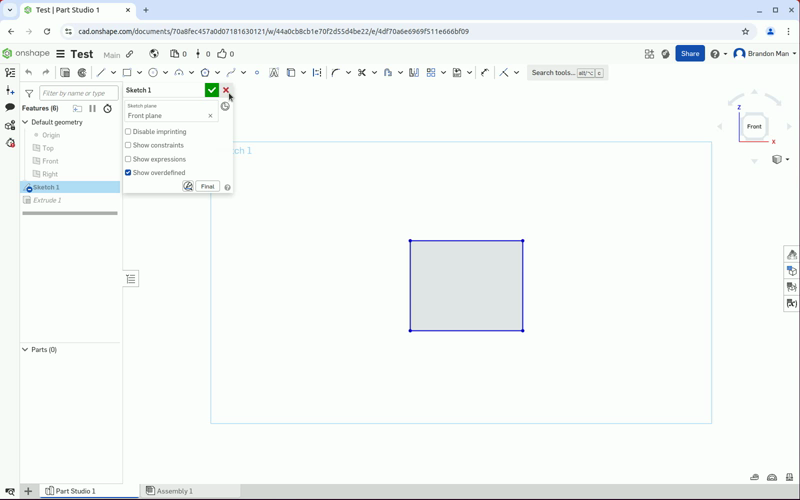
click(229, 92)
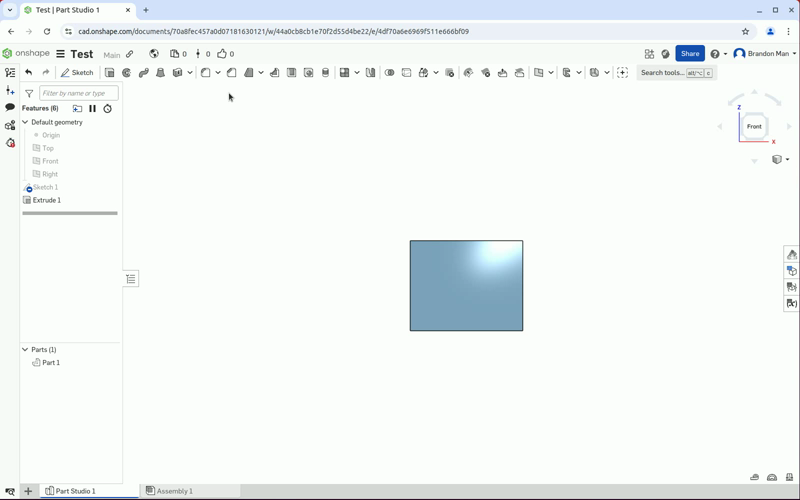
mouse_move(541, 75)
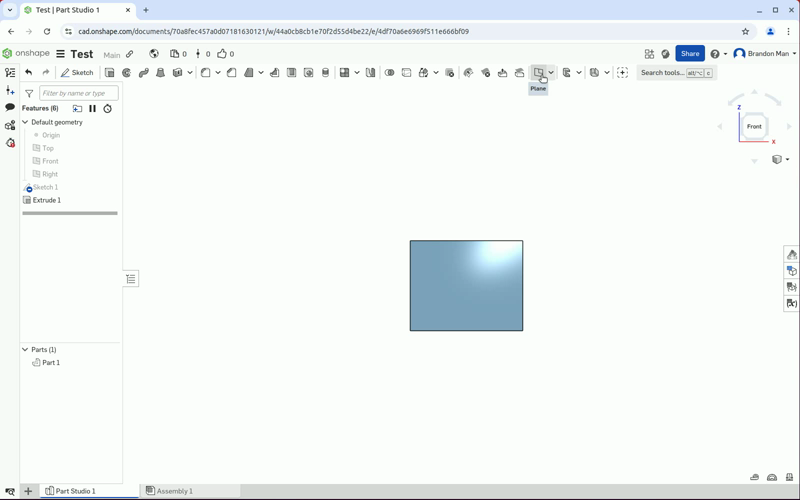
click(541, 75)
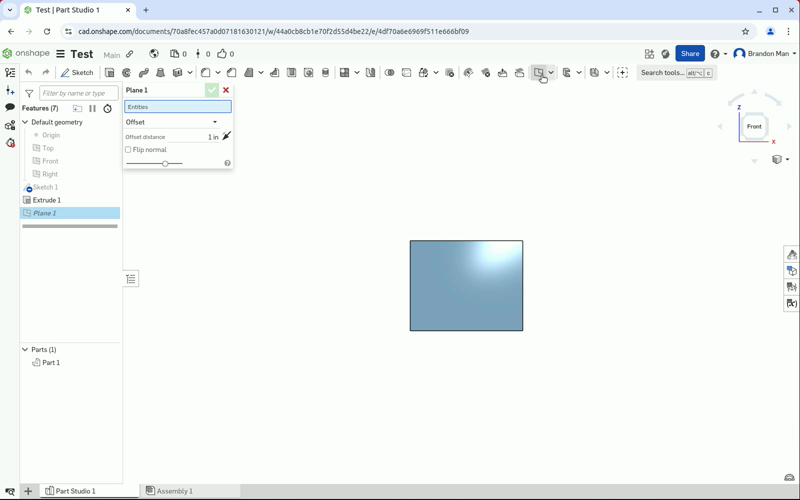
mouse_move(73, 163)
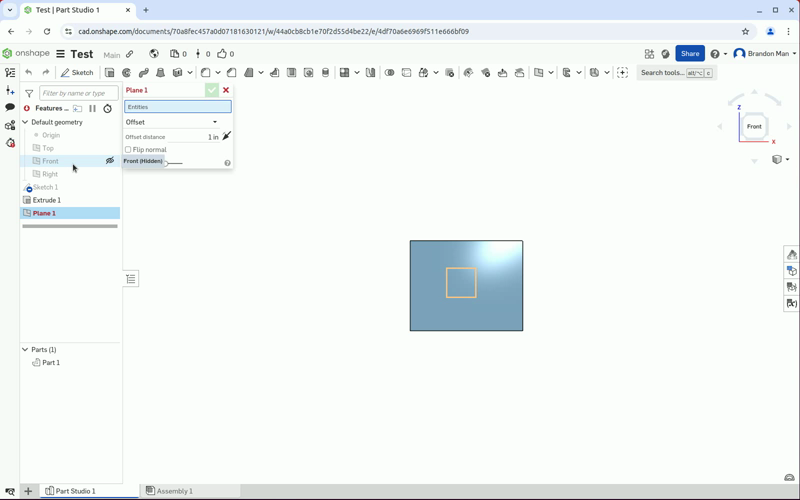
click(73, 163)
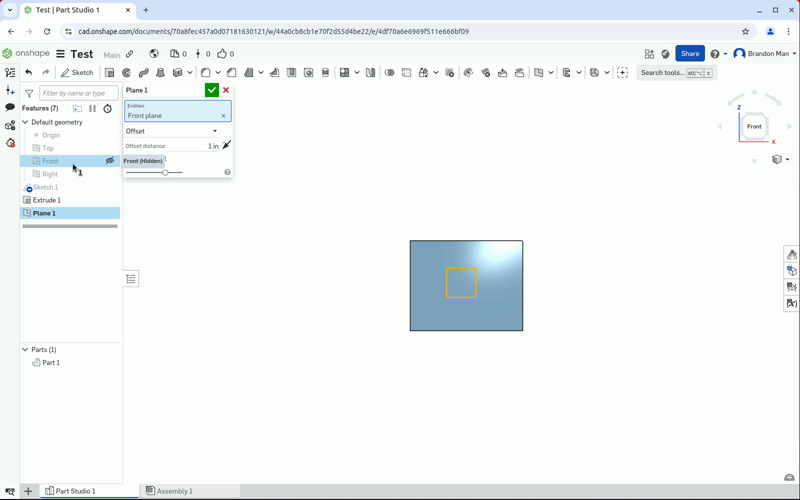
key(tab, 2)
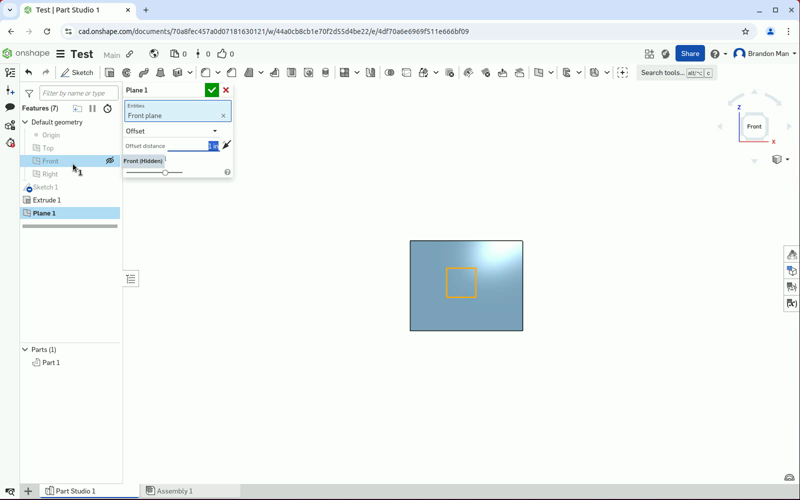
text(23.108)
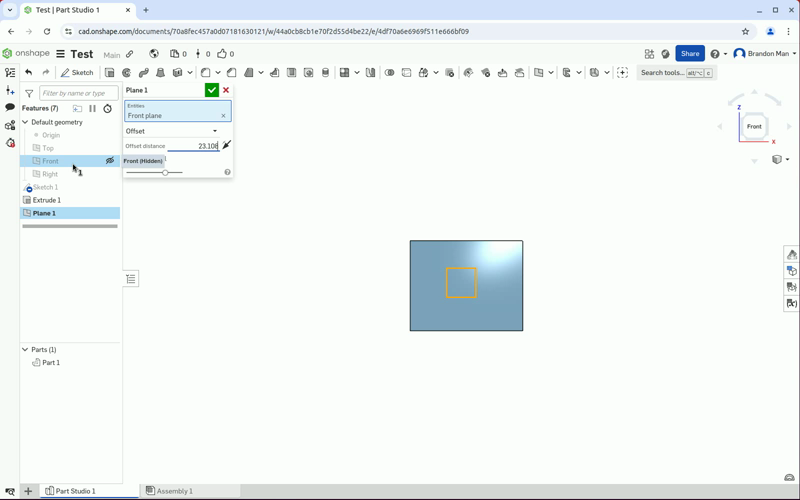
key(enter, 2)
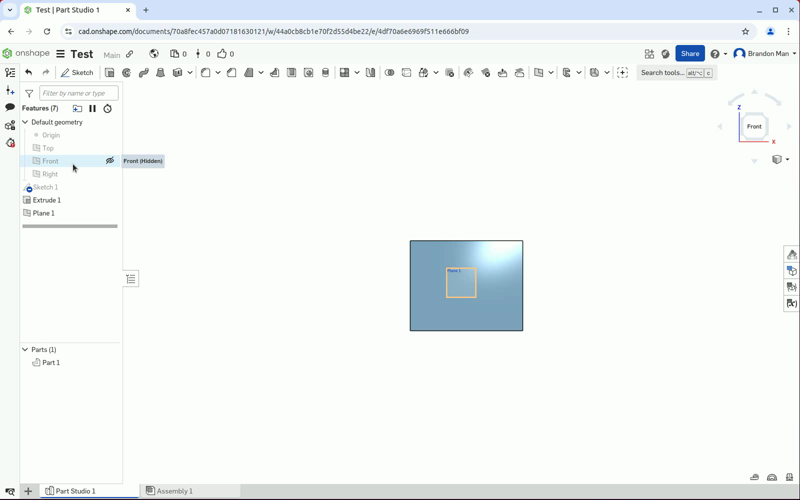
key(shift+s)
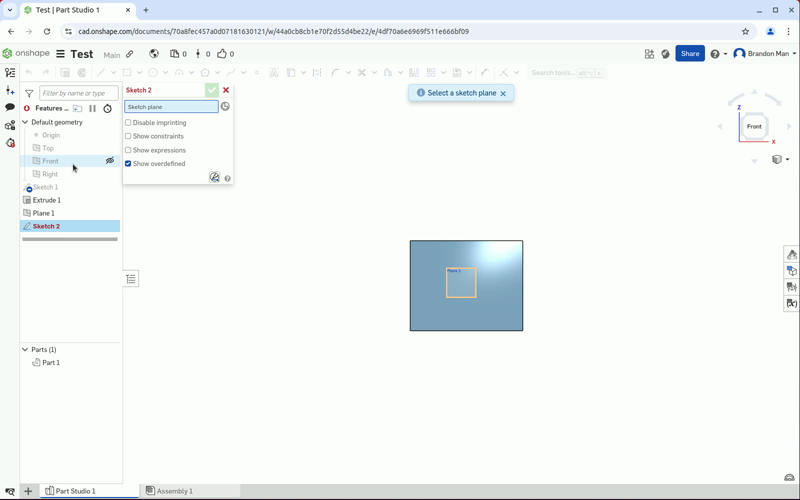
mouse_move(73, 215)
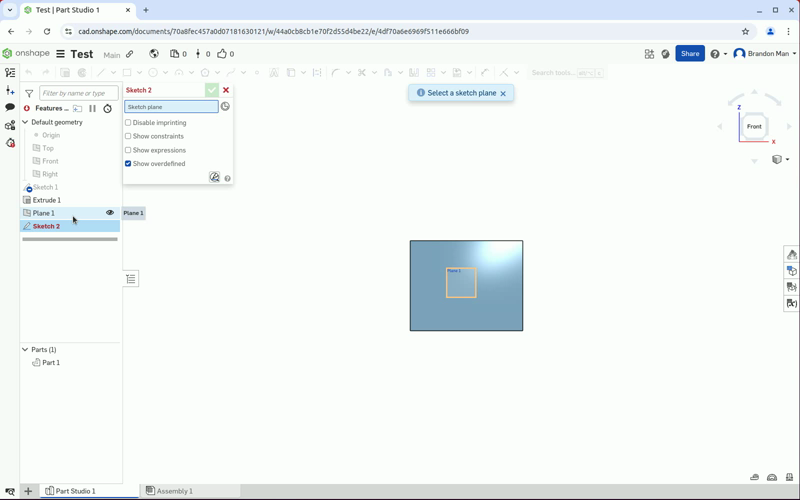
click(73, 215)
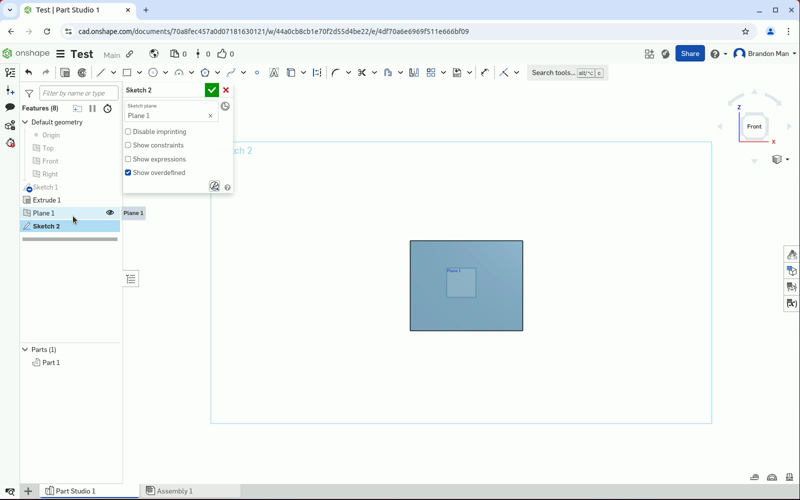
mouse_move(73, 352)
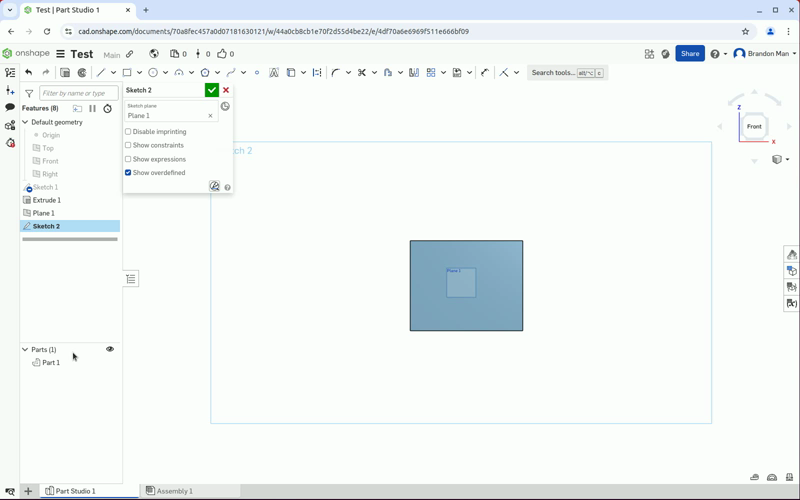
key(y)
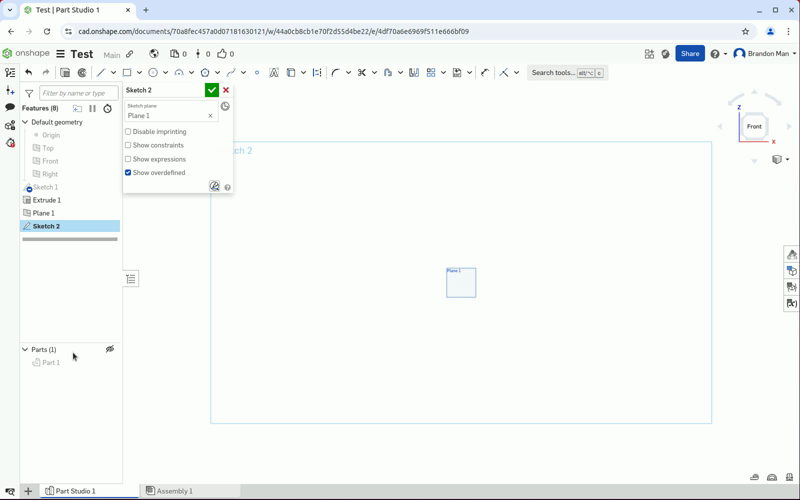
key(l)
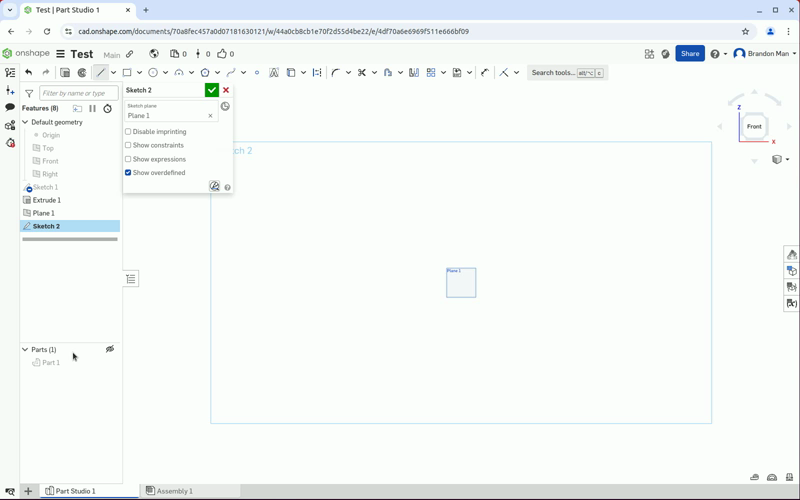
key_down(shift)
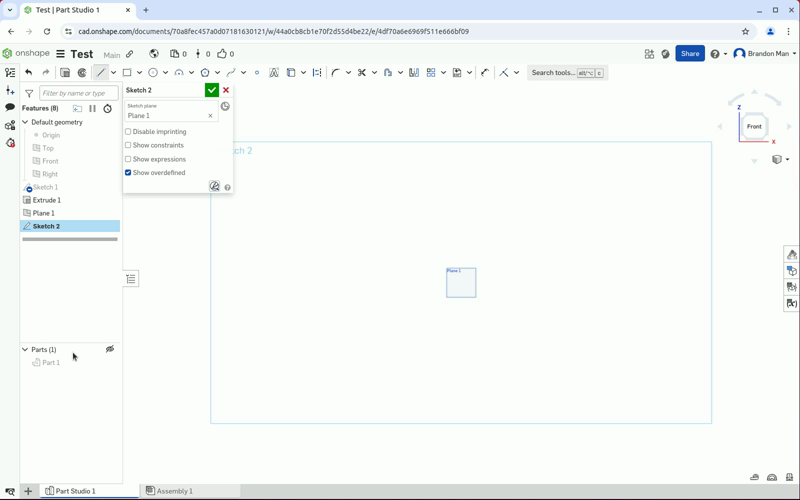
mouse_move(433, 285)
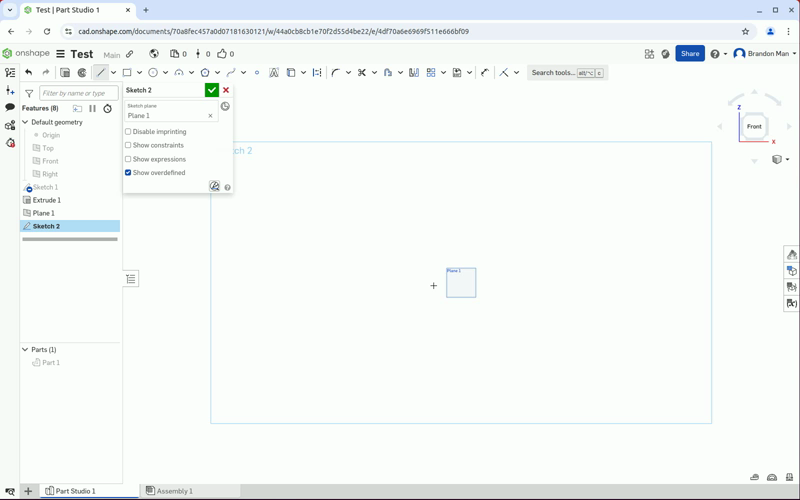
click(433, 285)
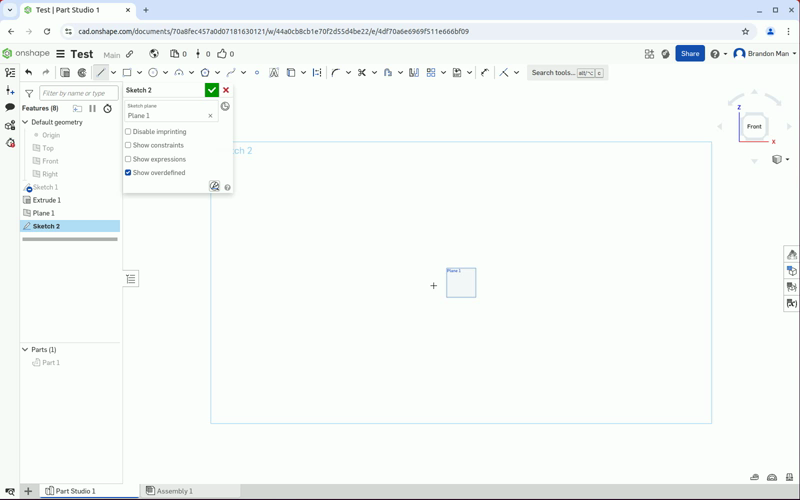
key_up(shift)
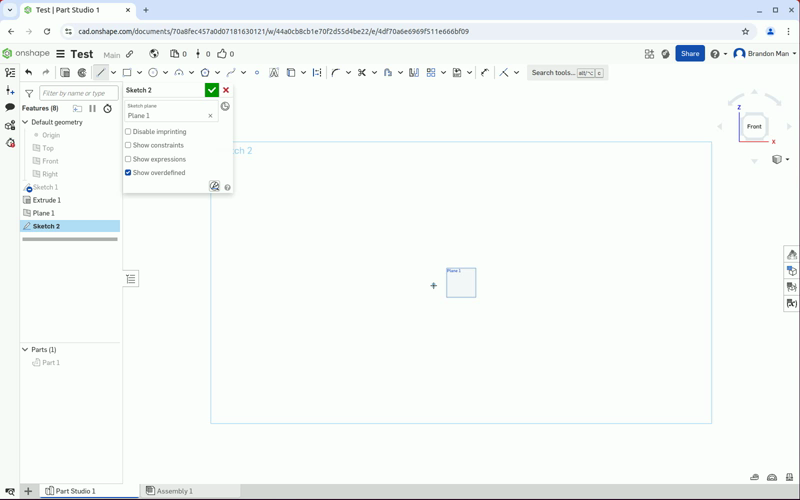
key_down(shift)
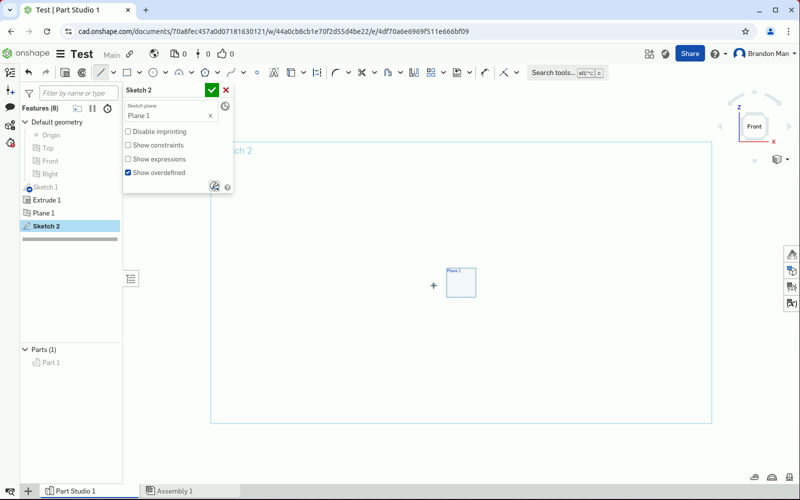
mouse_move(463, 285)
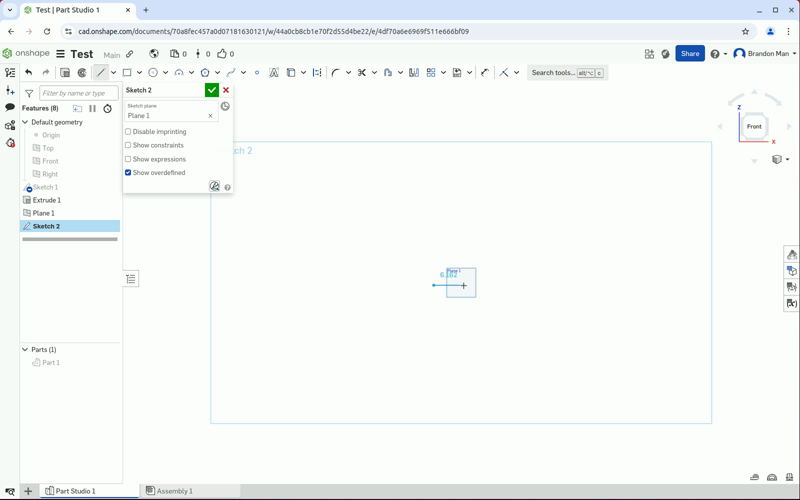
mouse_move(456, 285)
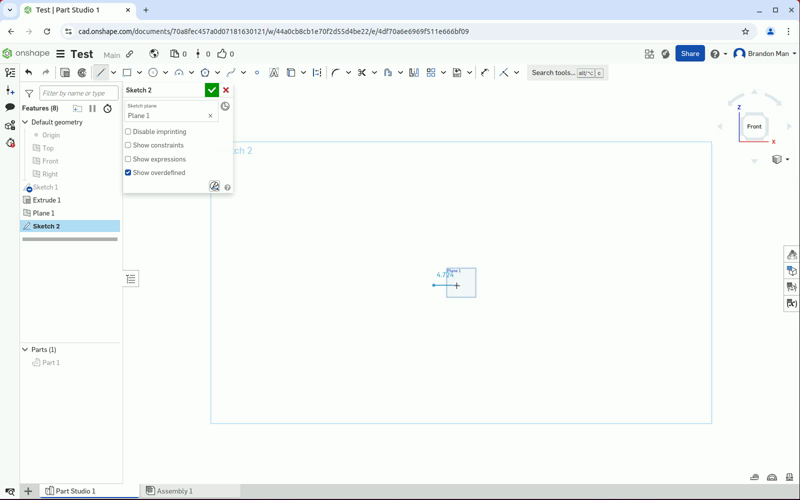
click(456, 285)
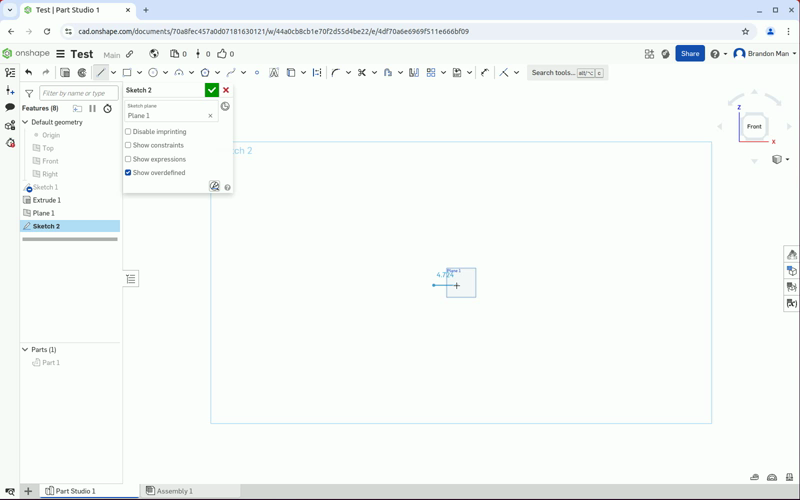
key_up(shift)
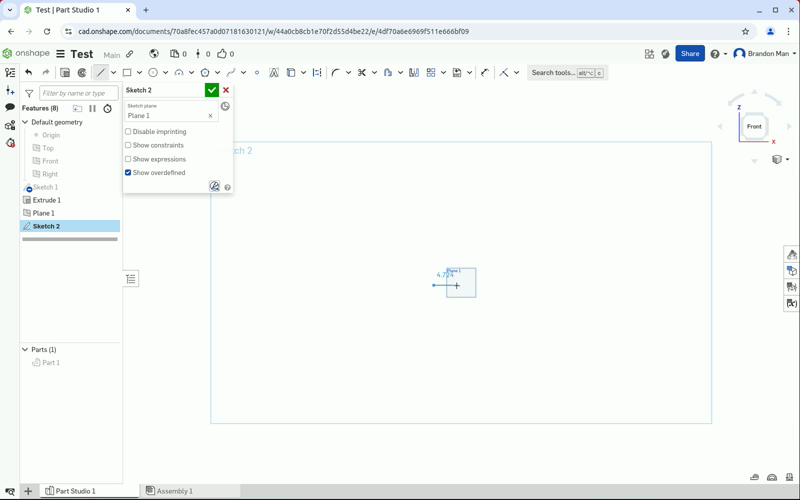
key_down(shift)
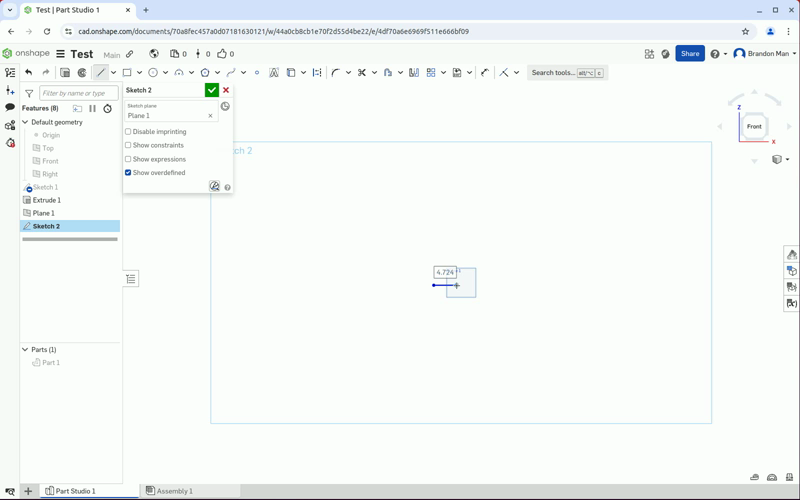
mouse_move(486, 285)
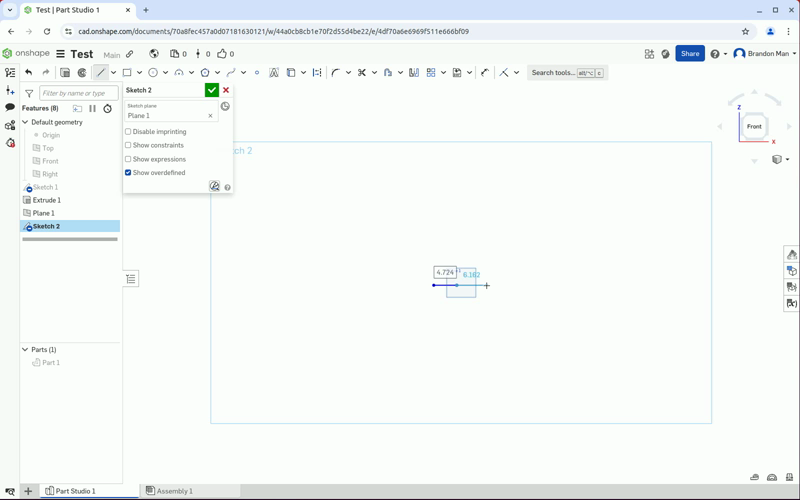
mouse_move(456, 240)
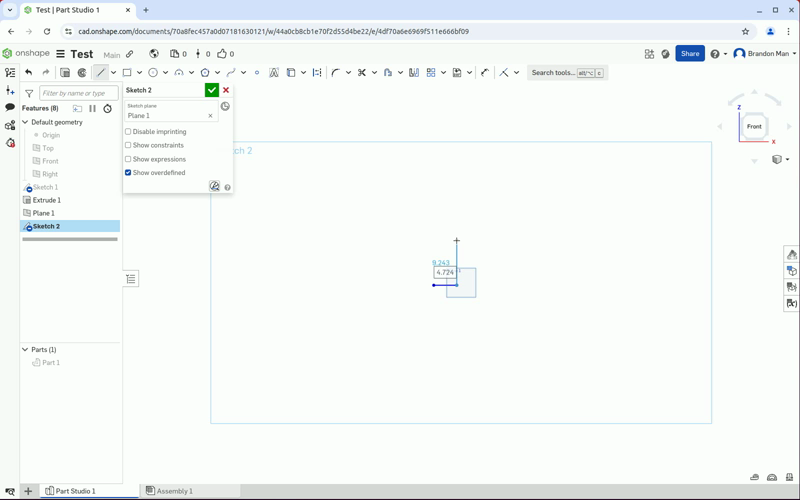
click(456, 240)
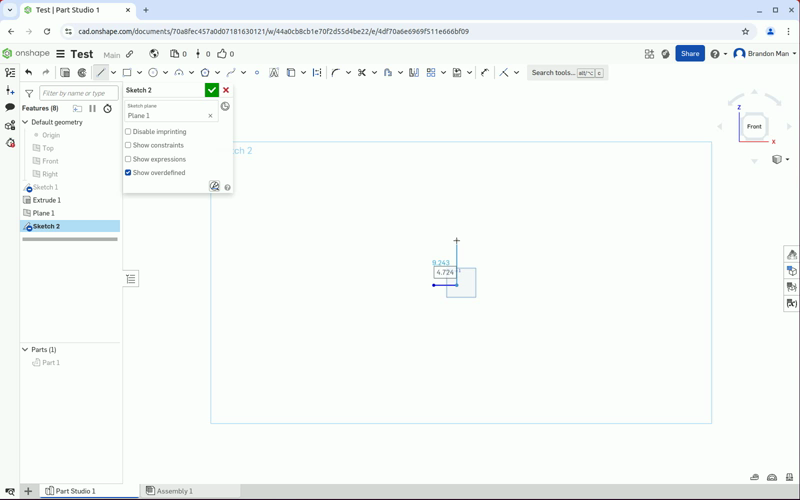
key_up(shift)
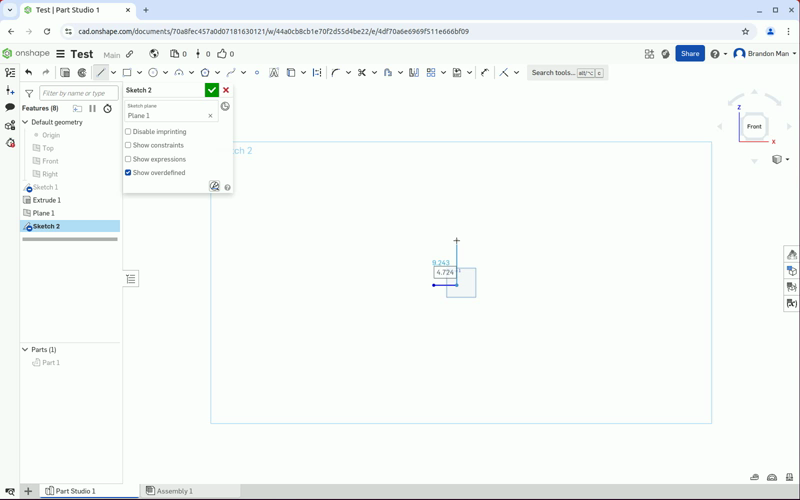
key_down(shift)
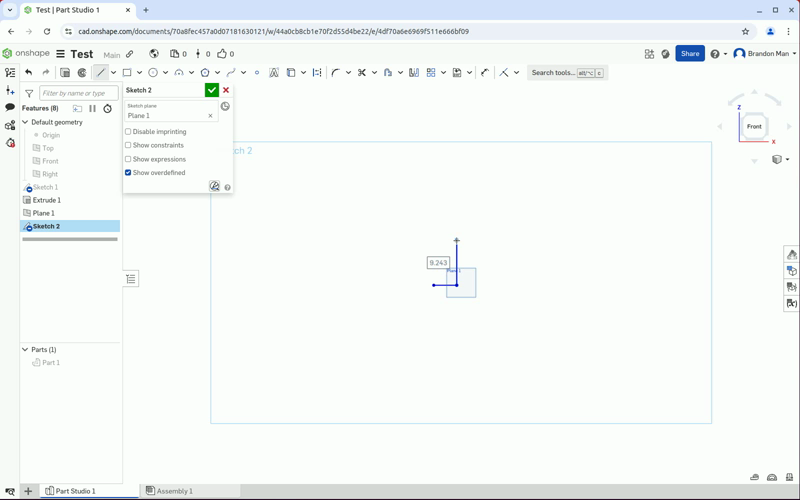
mouse_move(486, 240)
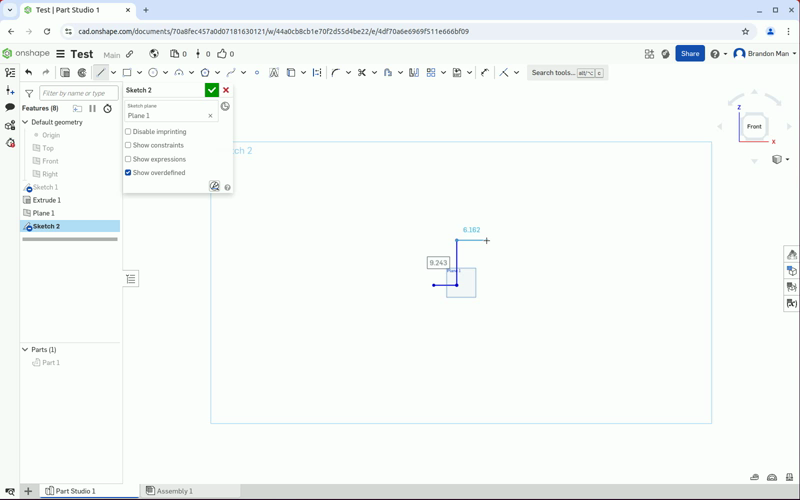
mouse_move(433, 240)
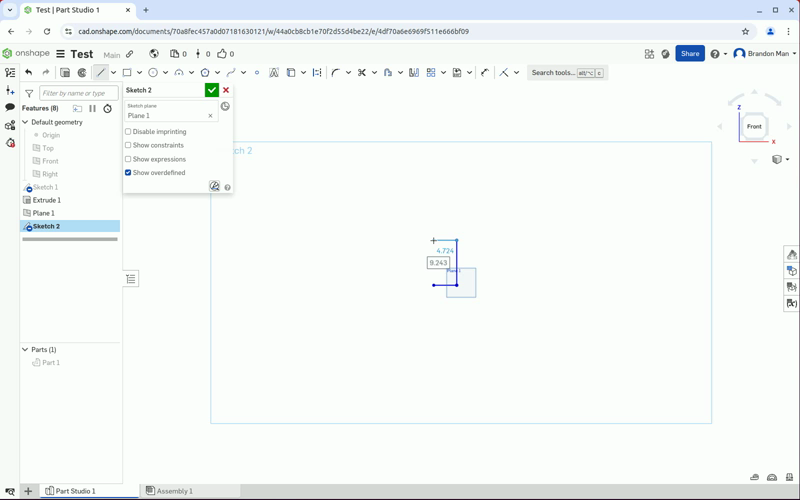
click(433, 240)
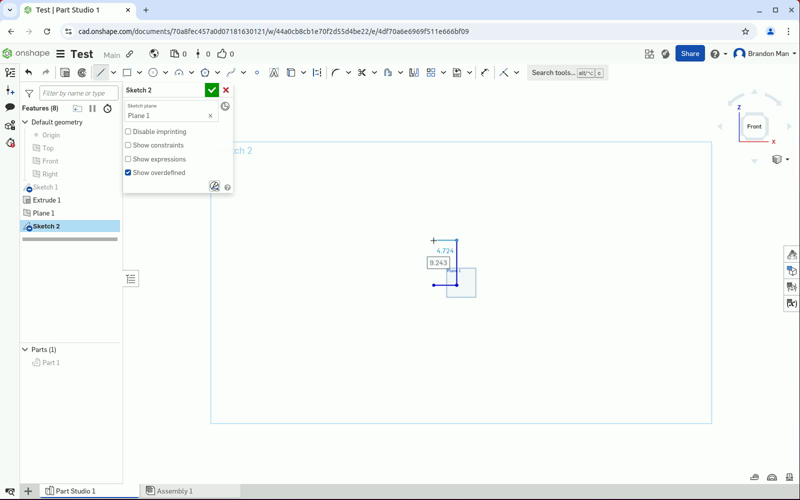
key_up(shift)
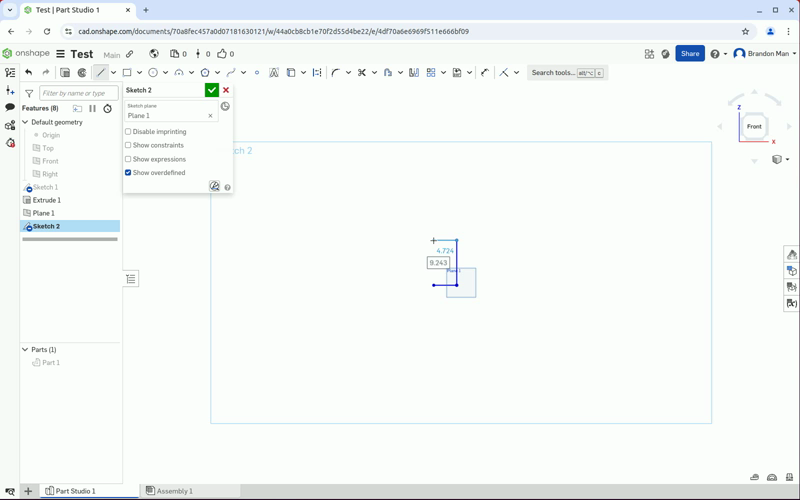
mouse_move(463, 240)
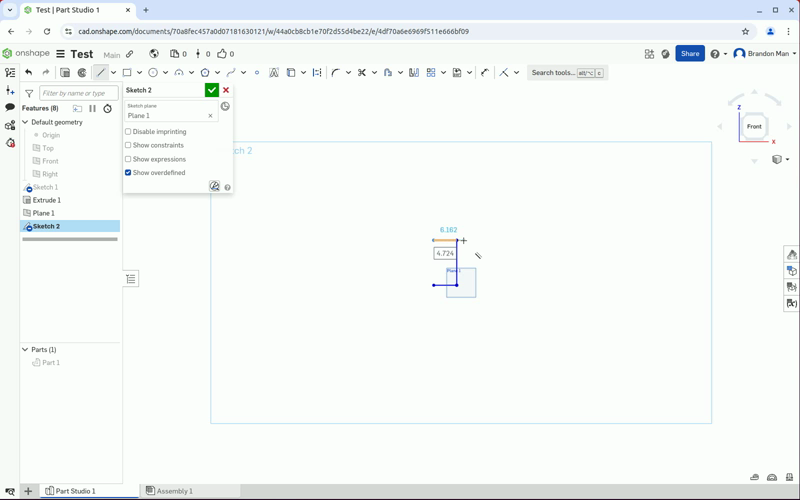
key_down(shift)
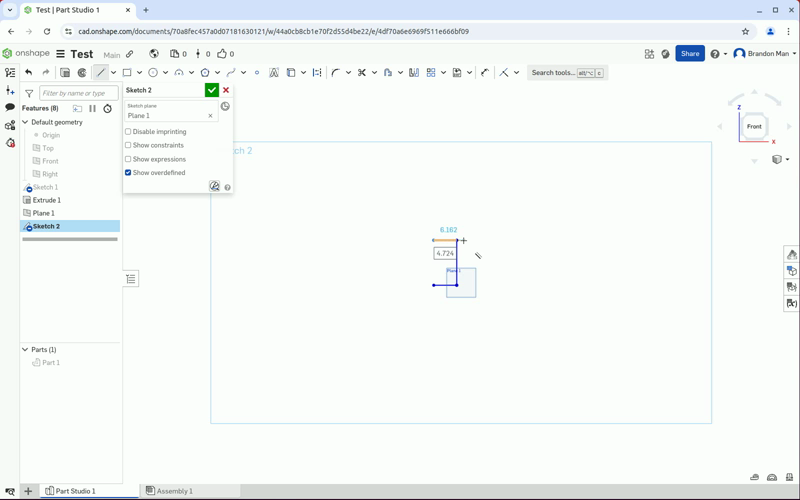
mouse_move(433, 285)
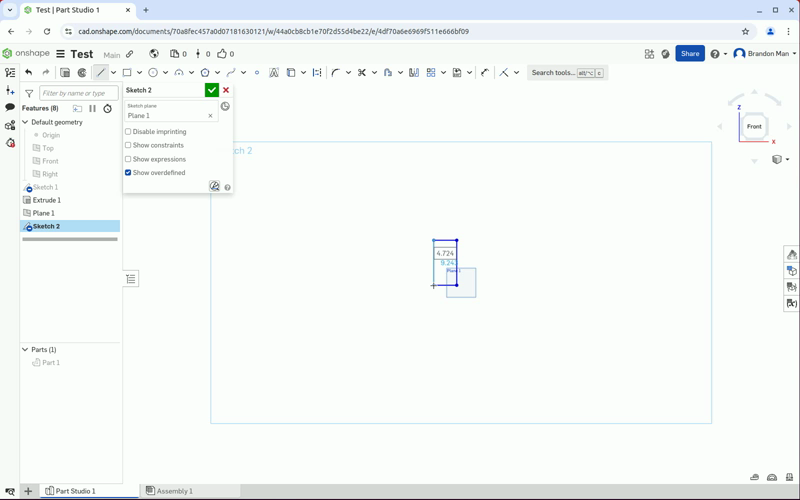
key_up(shift)
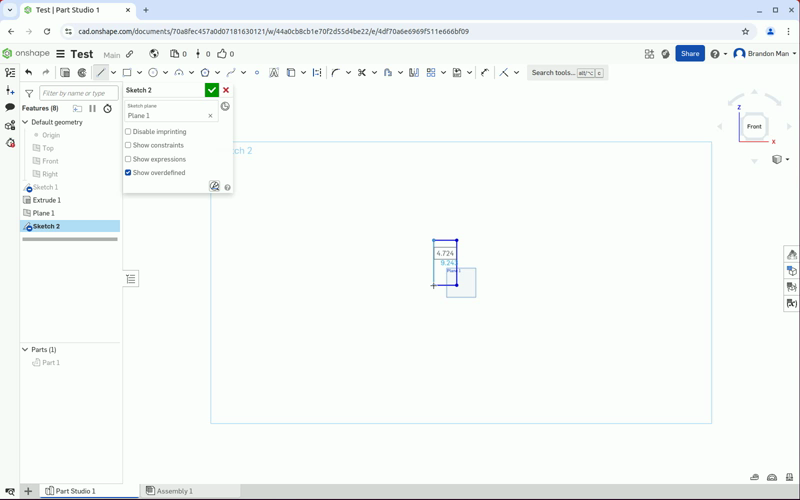
click(433, 285)
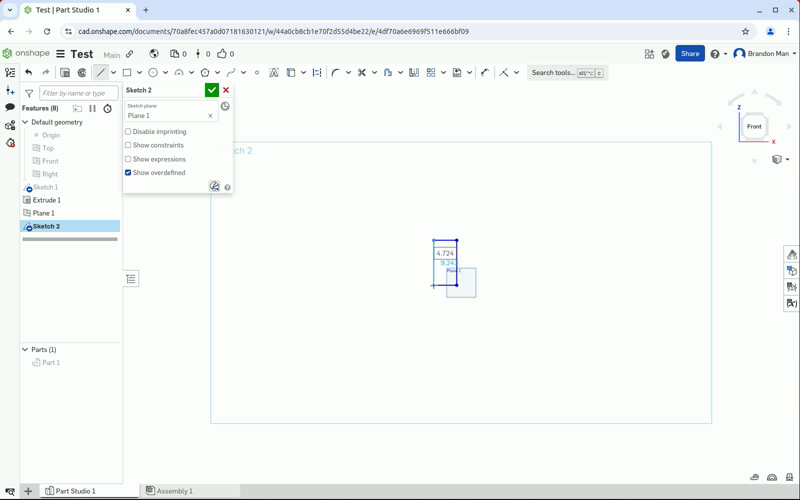
key(esc)
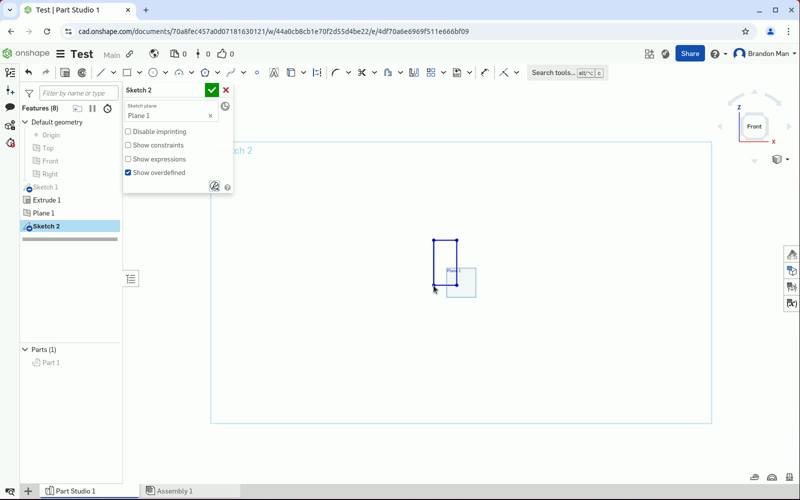
mouse_move(452, 254)
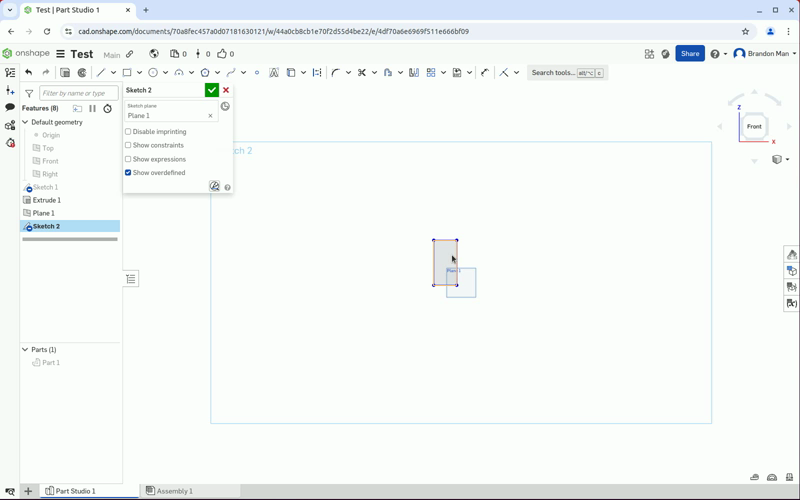
scroll(6)
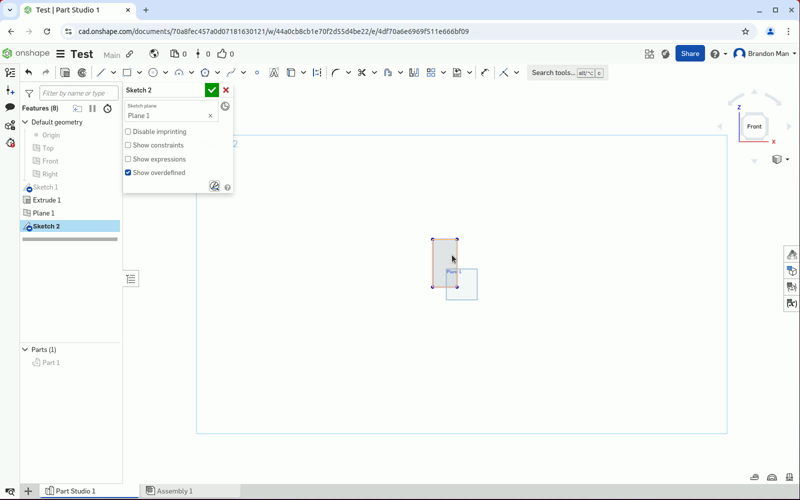
scroll(6)
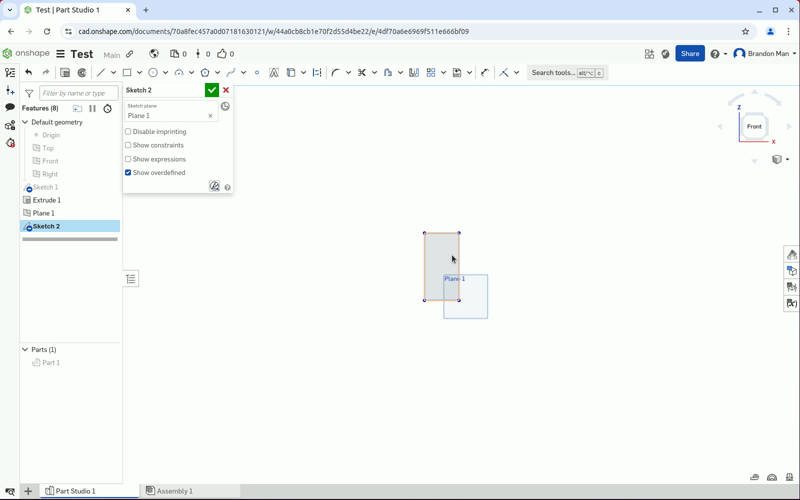
scroll(6)
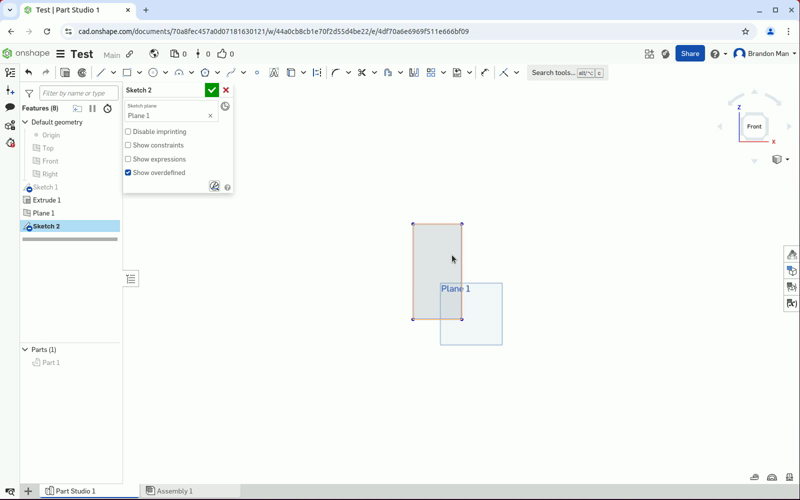
scroll(6)
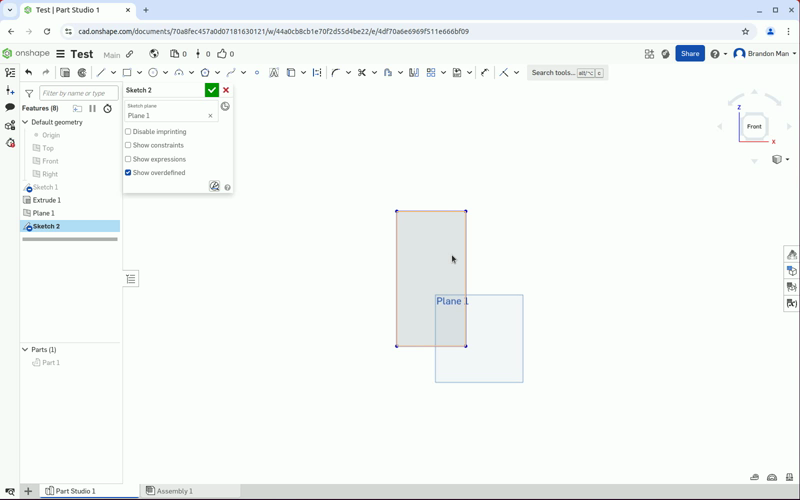
scroll(6)
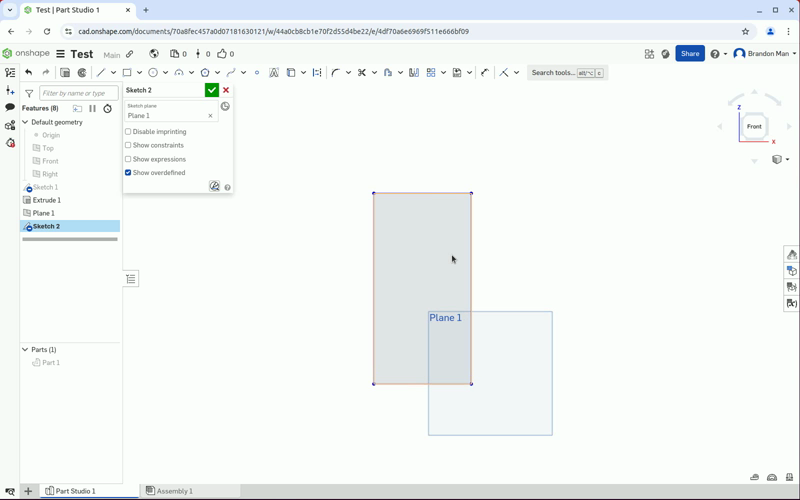
scroll(6)
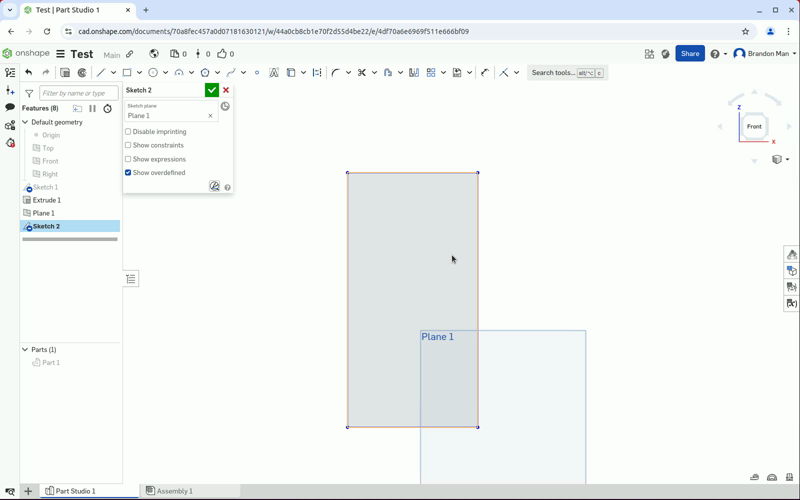
scroll(6)
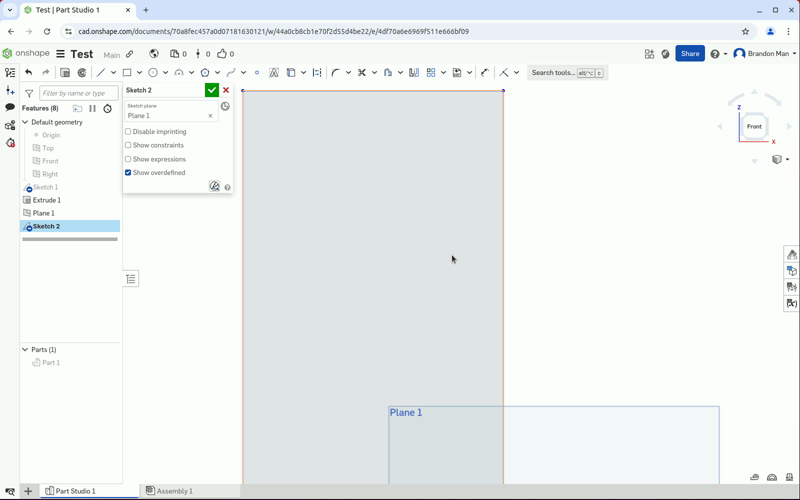
click(452, 254)
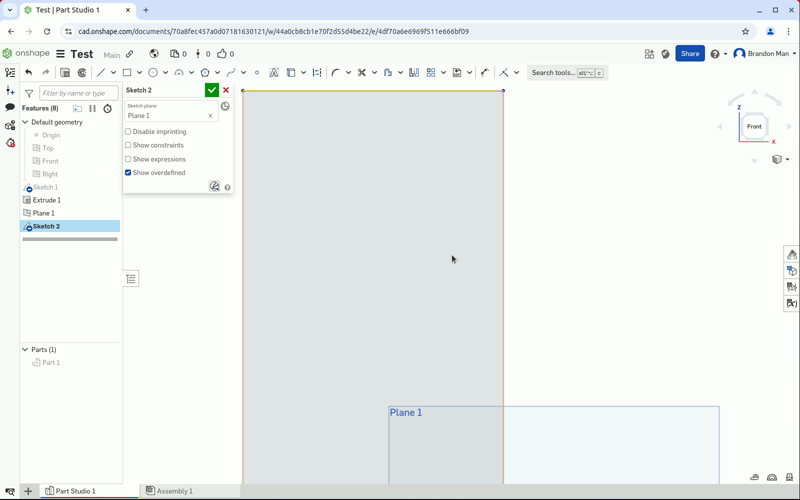
scroll(-6)
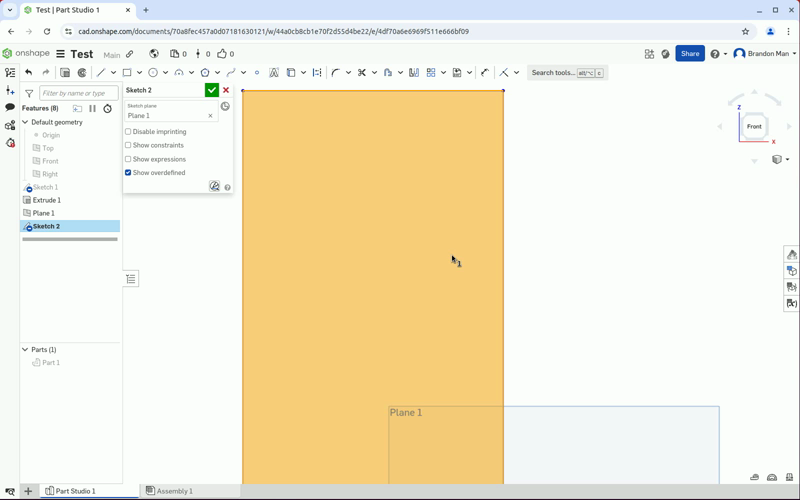
scroll(-6)
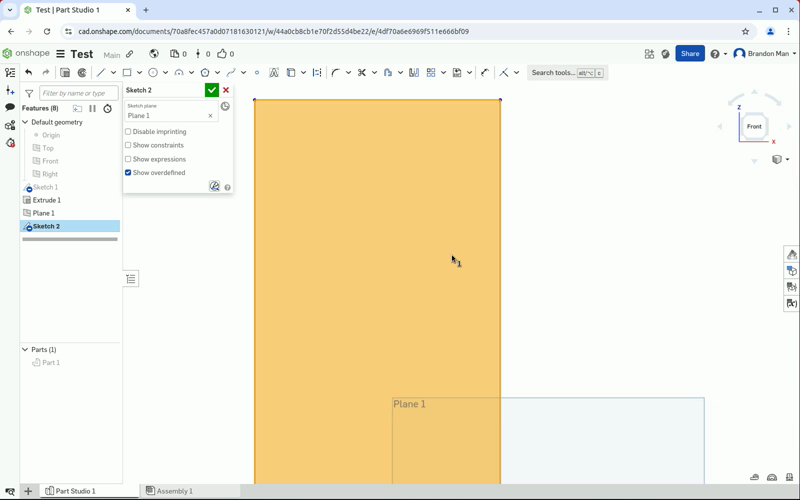
scroll(-6)
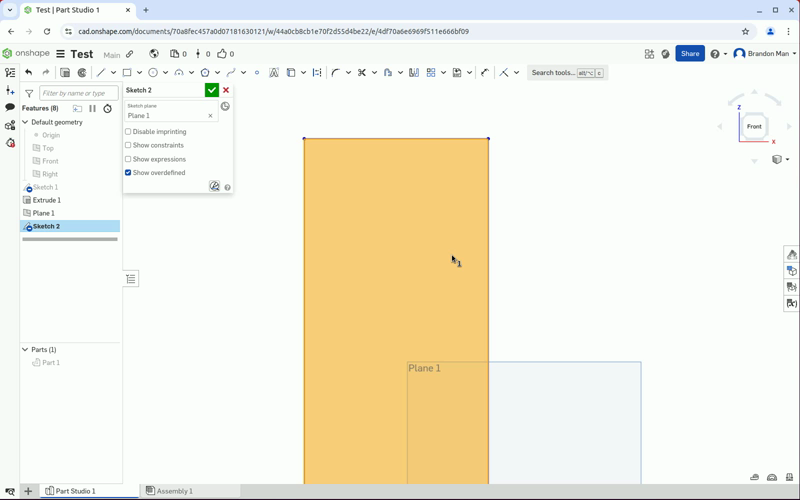
scroll(-6)
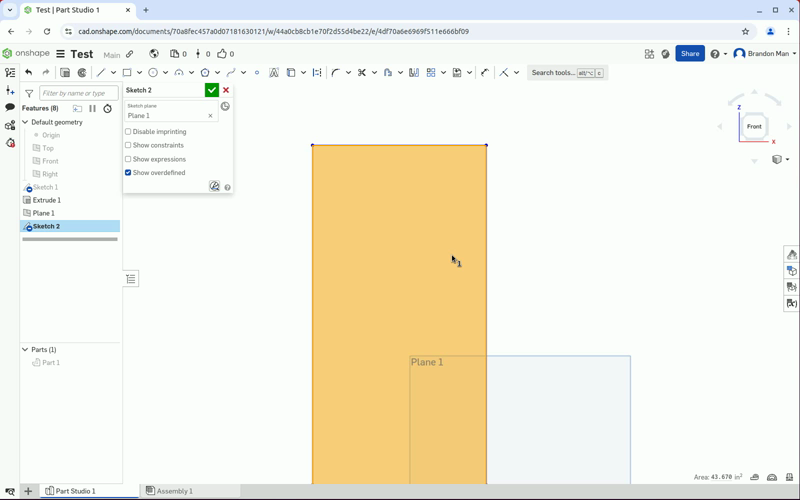
scroll(-6)
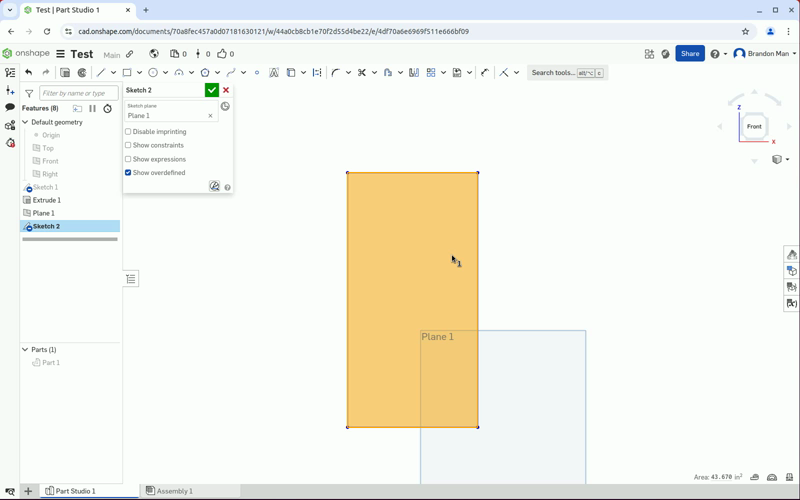
scroll(-6)
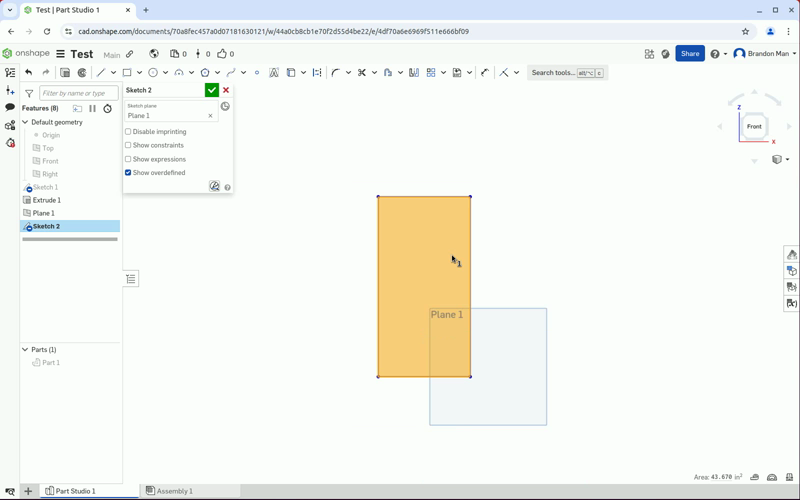
scroll(-6)
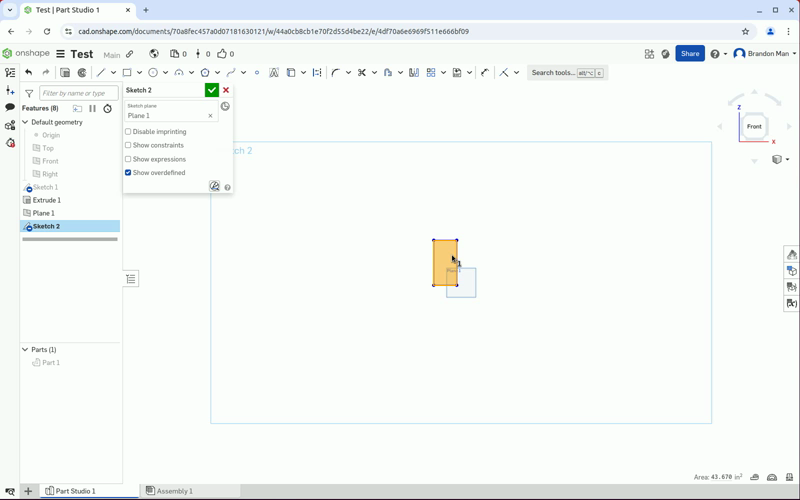
mouse_move(73, 352)
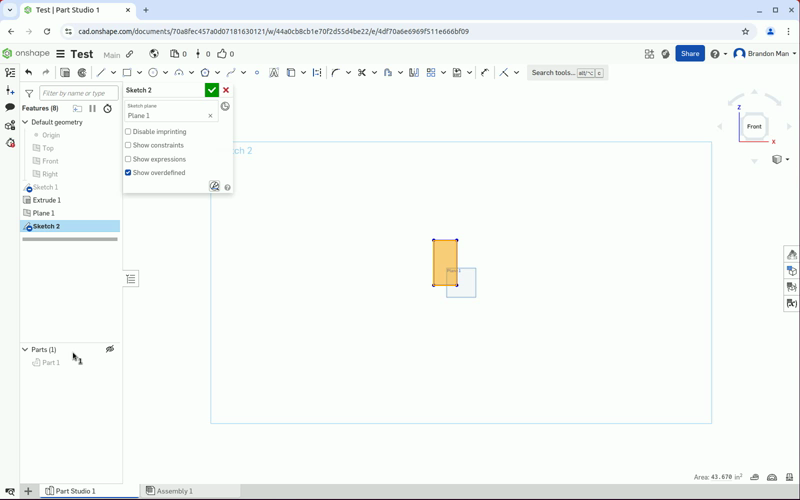
key(shift+y)
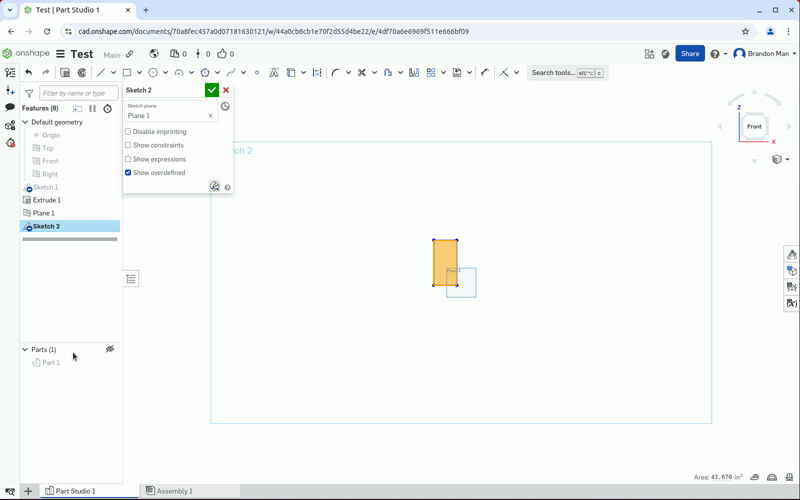
key(shift+e)
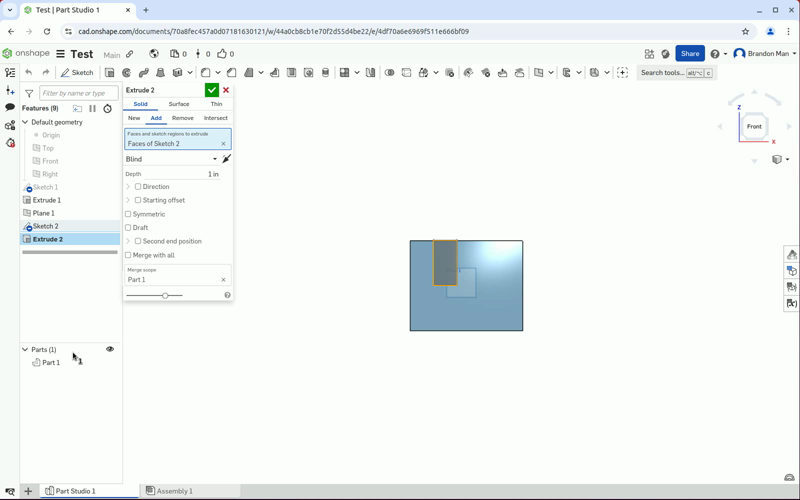
mouse_move(143, 106)
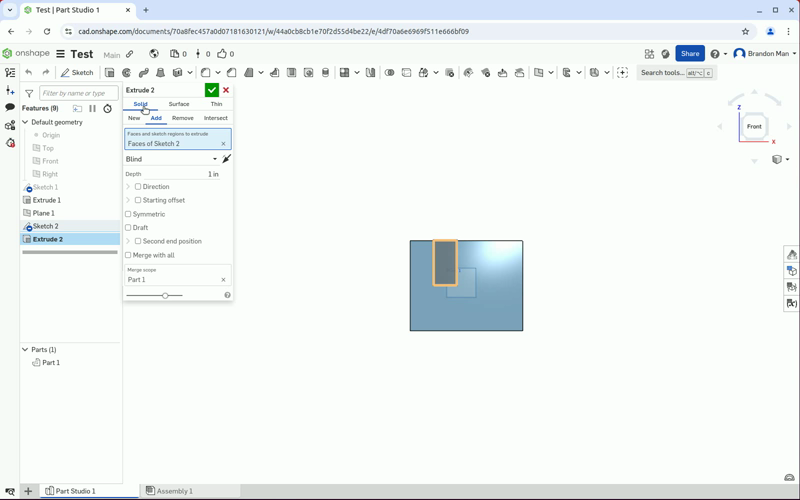
click(143, 106)
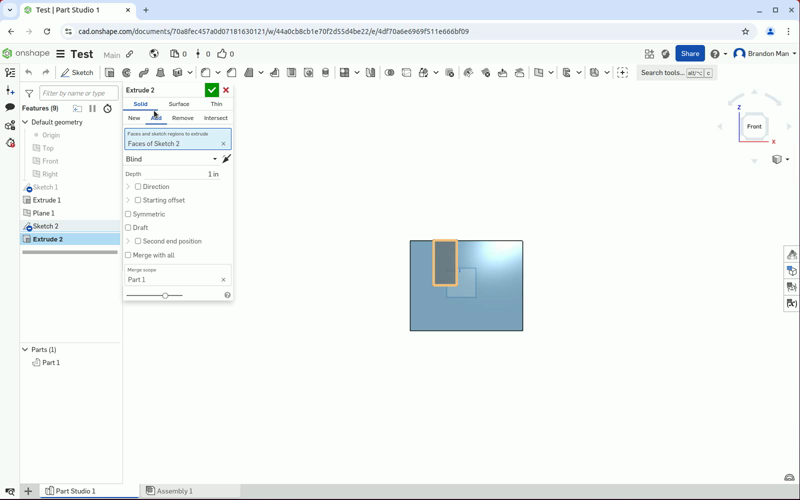
mouse_move(186, 120)
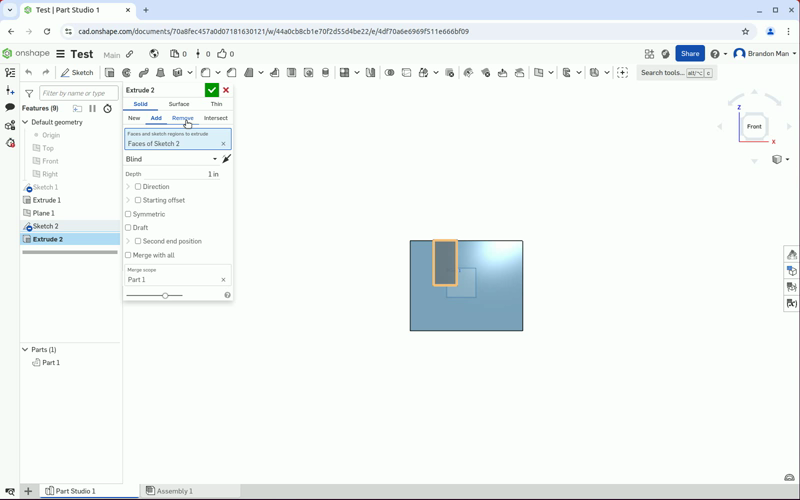
click(186, 120)
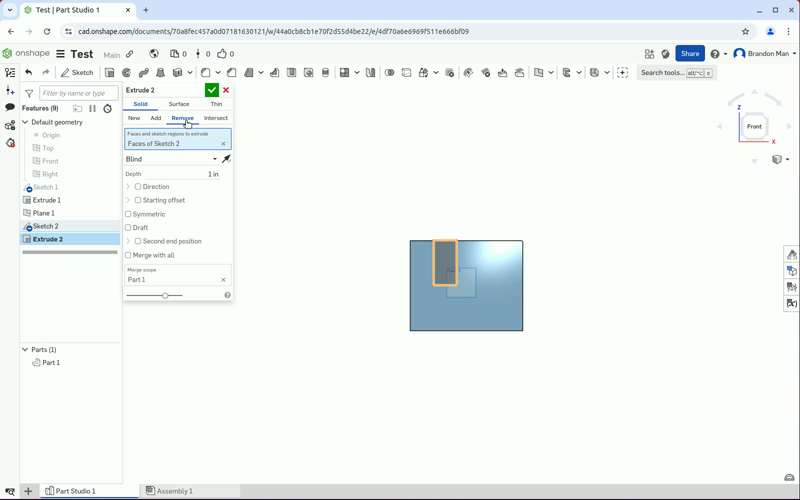
key(tab, 4)
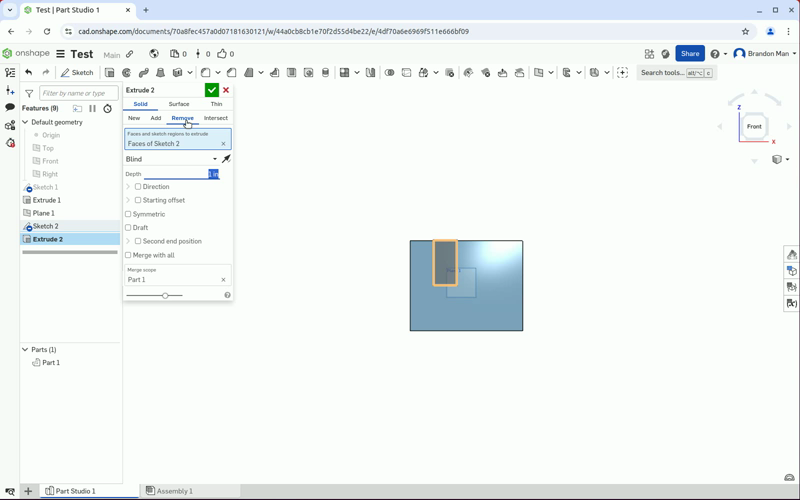
text(18.535)
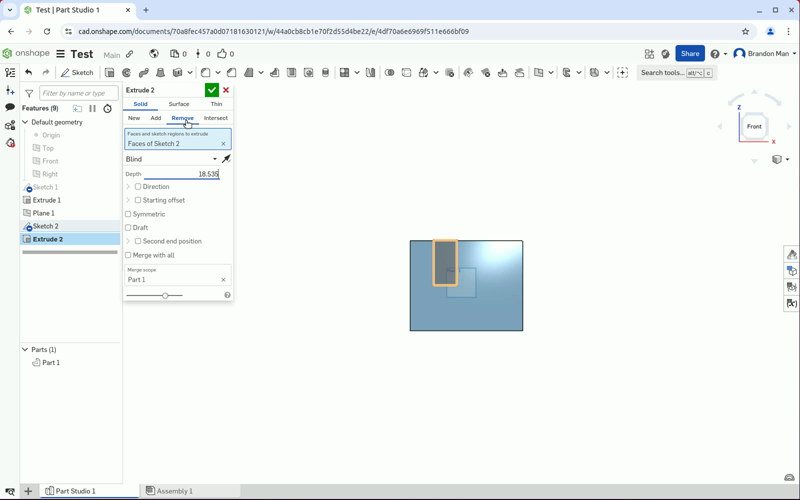
key(tab, 6)
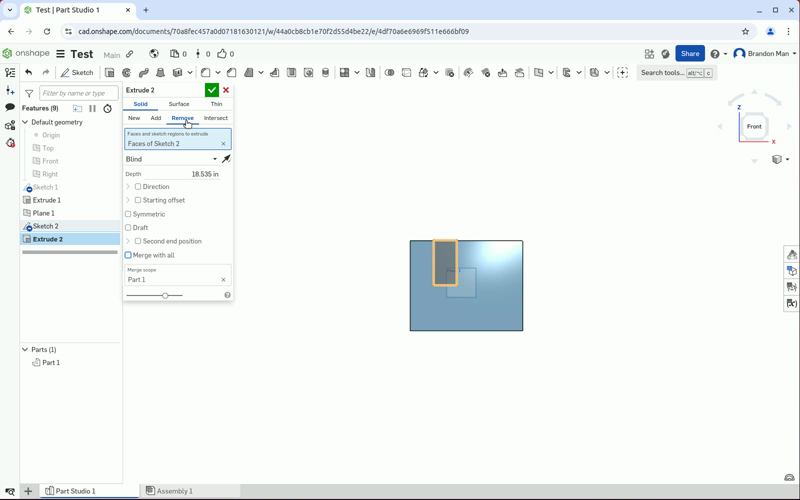
key(space)
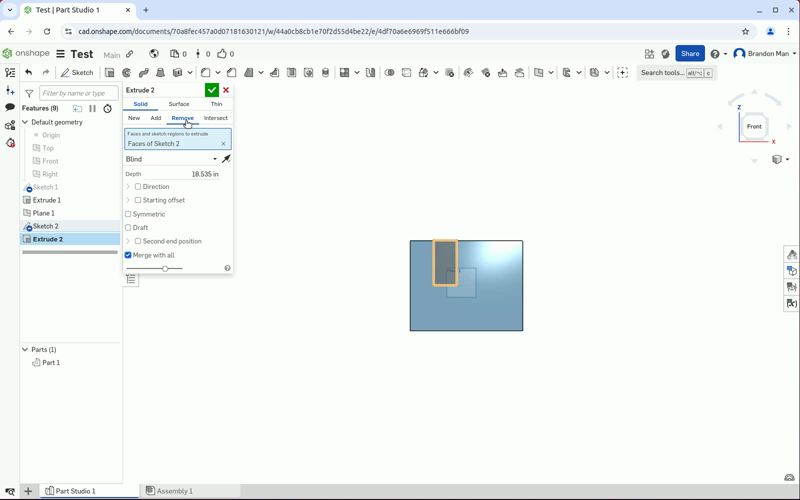
key(enter)
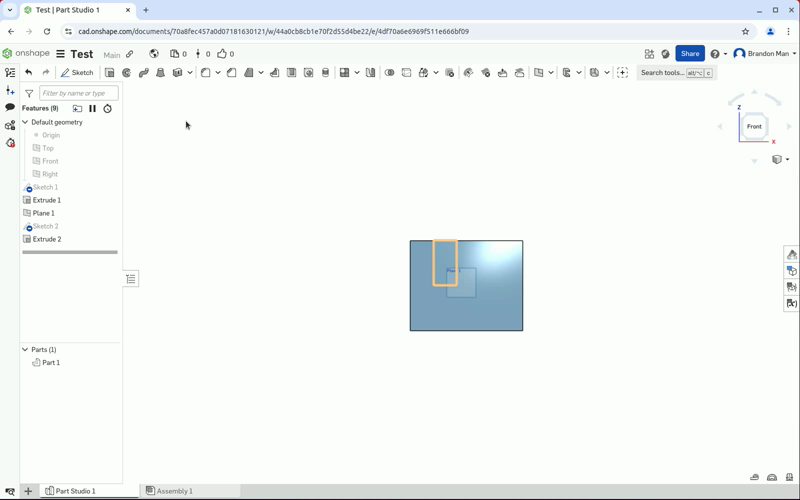
key(shift+h)
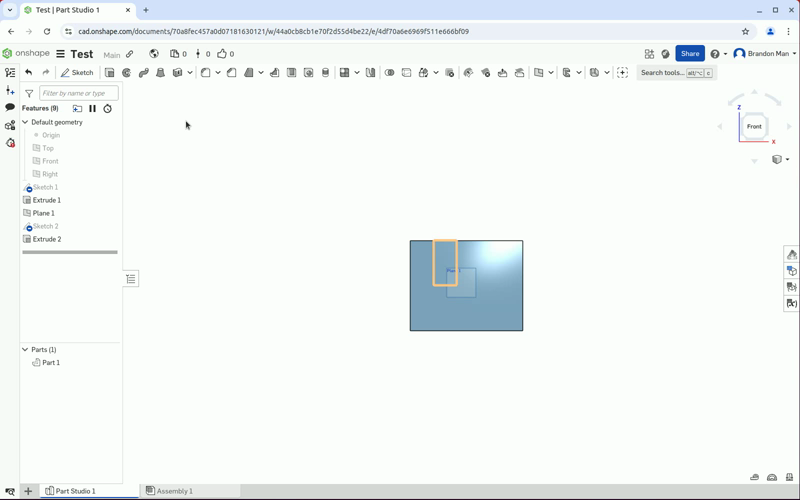
key(shift+h)
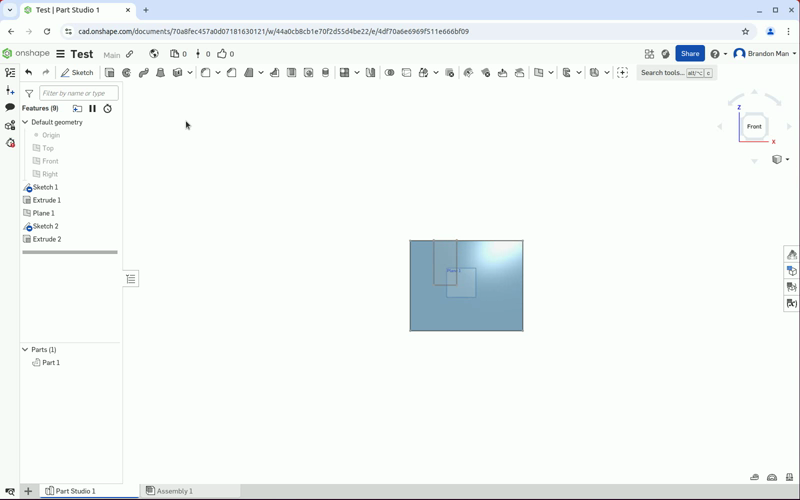
key(shift+7)
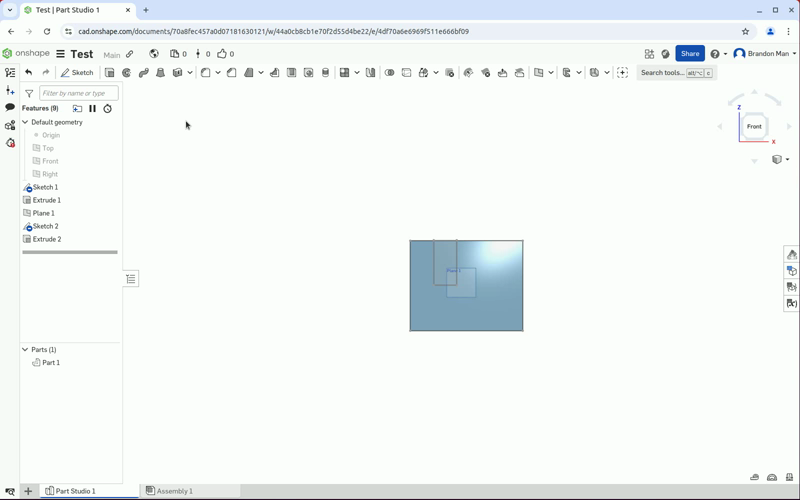
key(left, 2)
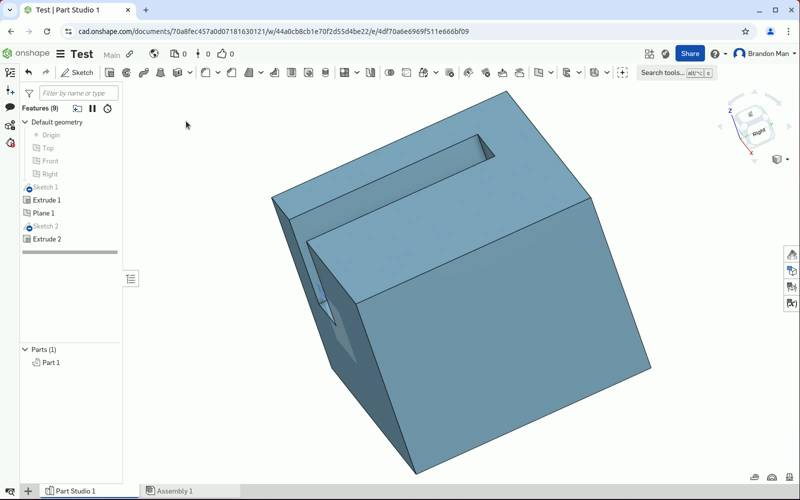
key(down, 2)
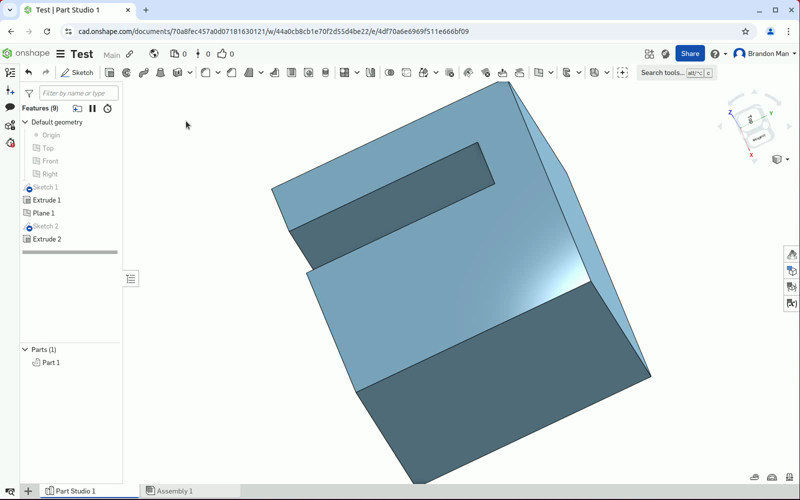
key(up, 2)
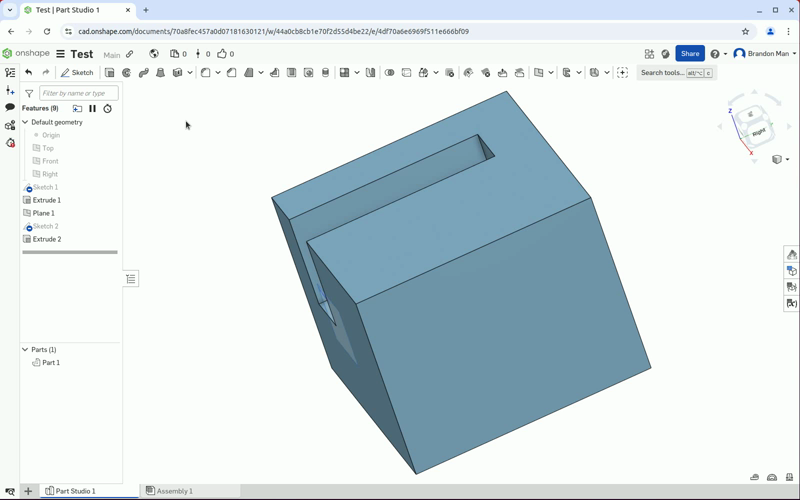
key(right, 2)
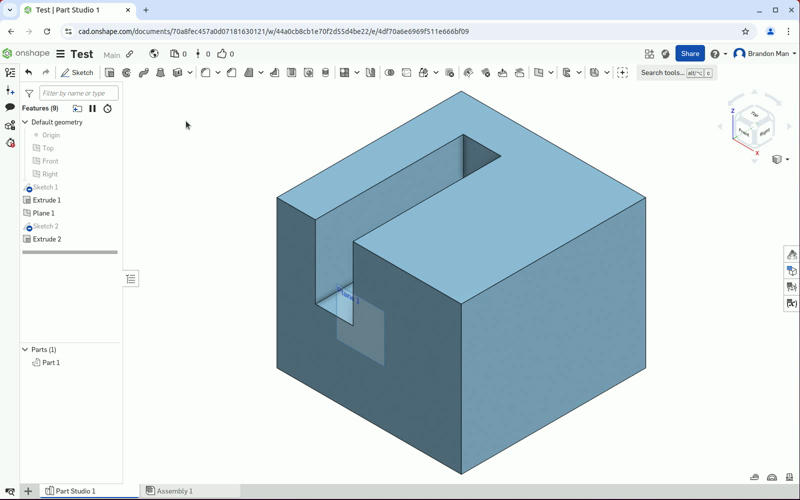
mouse_move(73, 189)
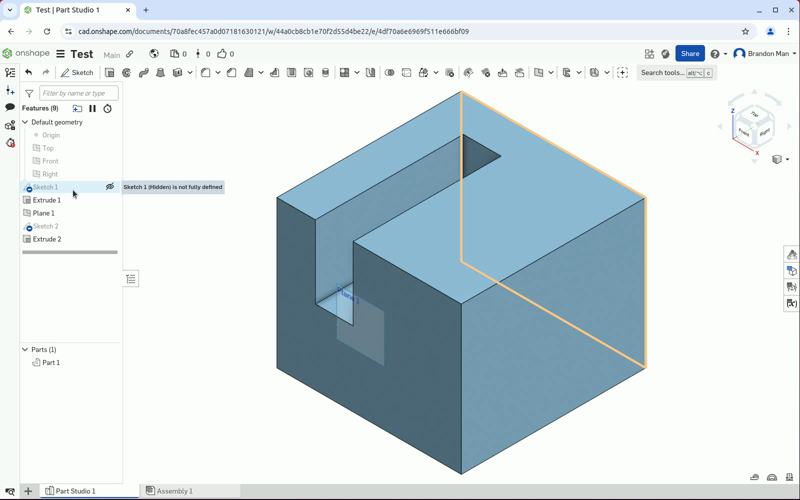
click(73, 189)